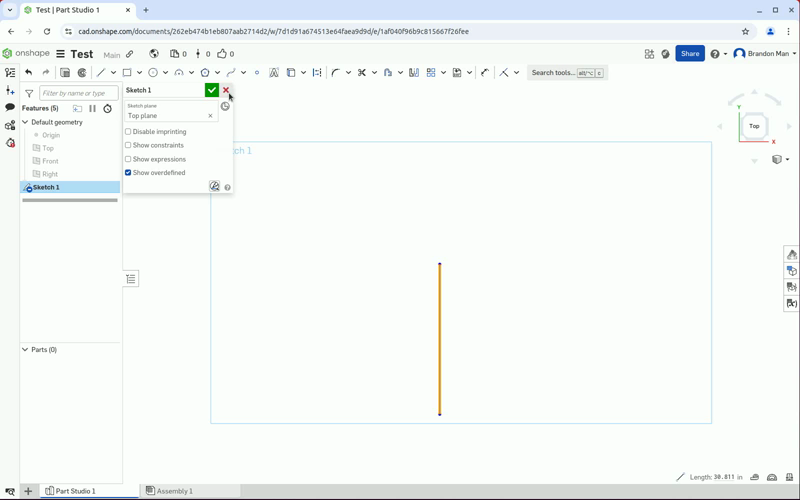
key(shift+h)
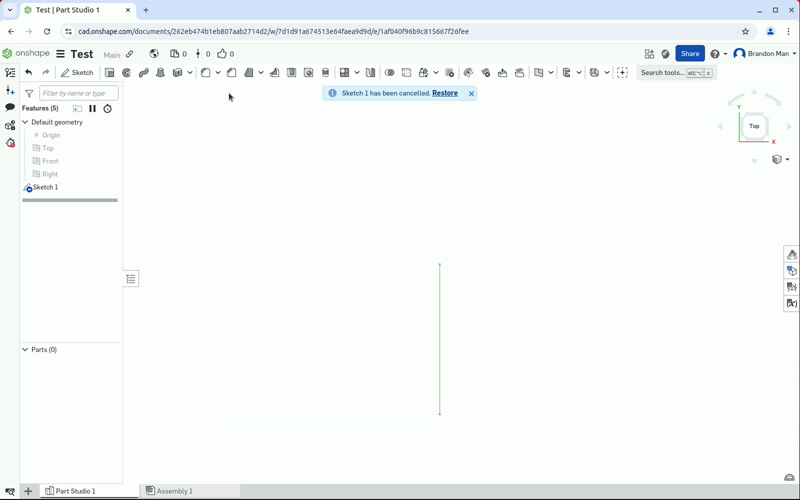
key(shift+s)
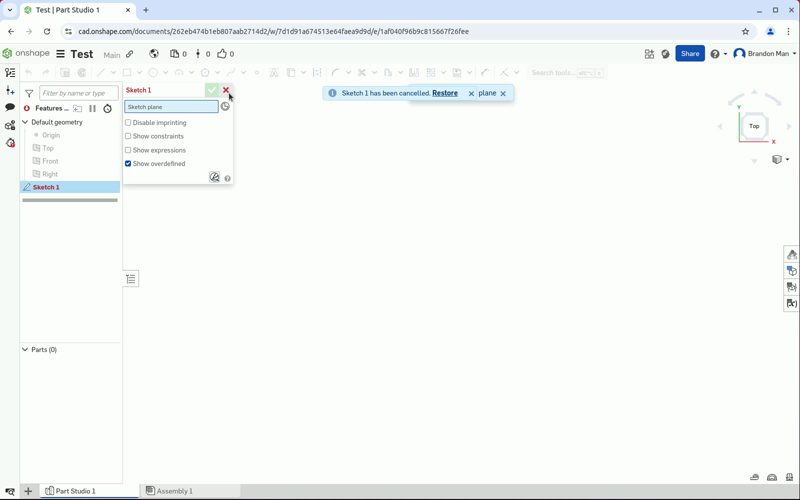
mouse_move(73, 150)
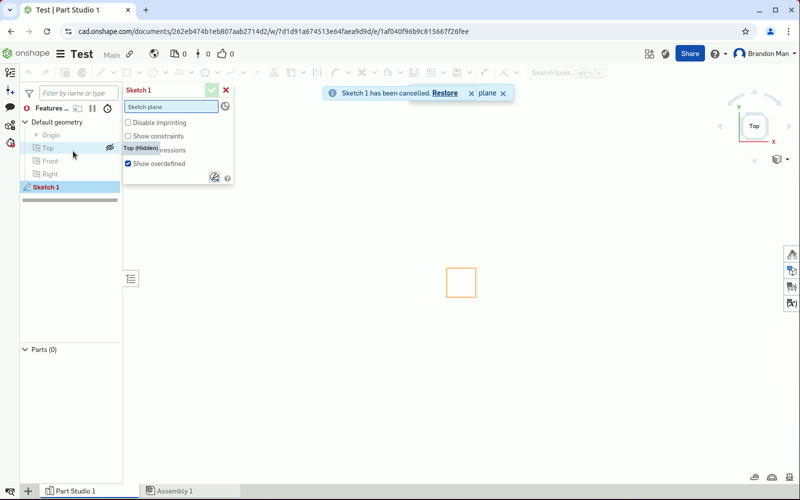
click(73, 150)
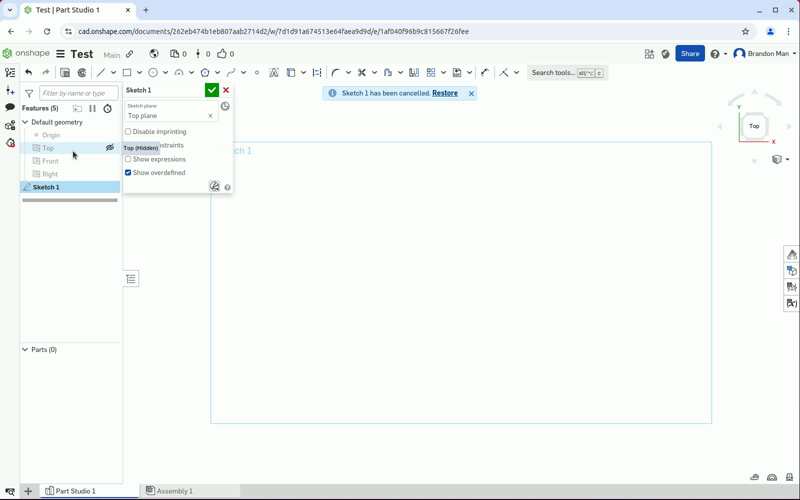
mouse_move(73, 352)
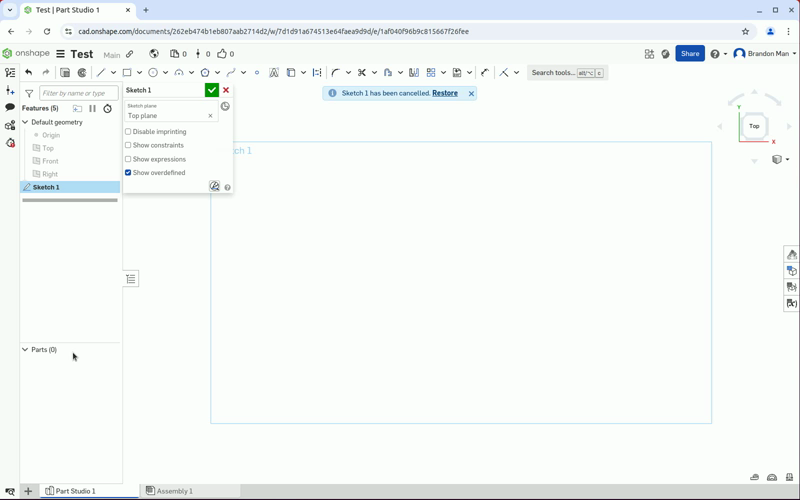
key(y)
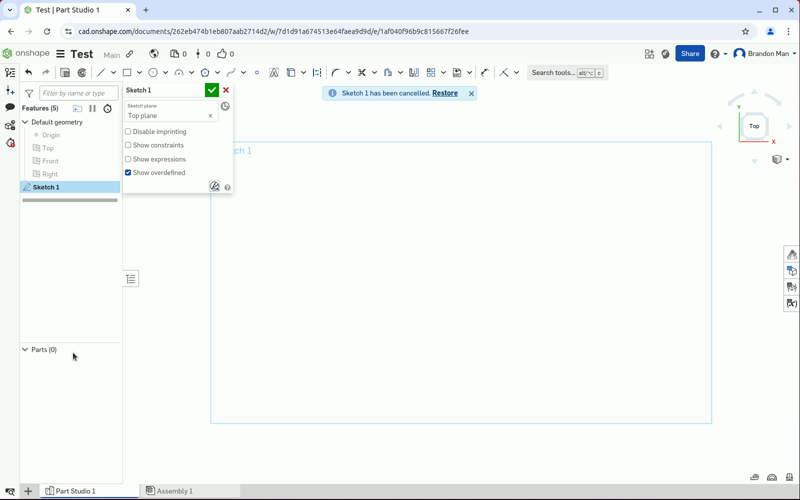
key(l)
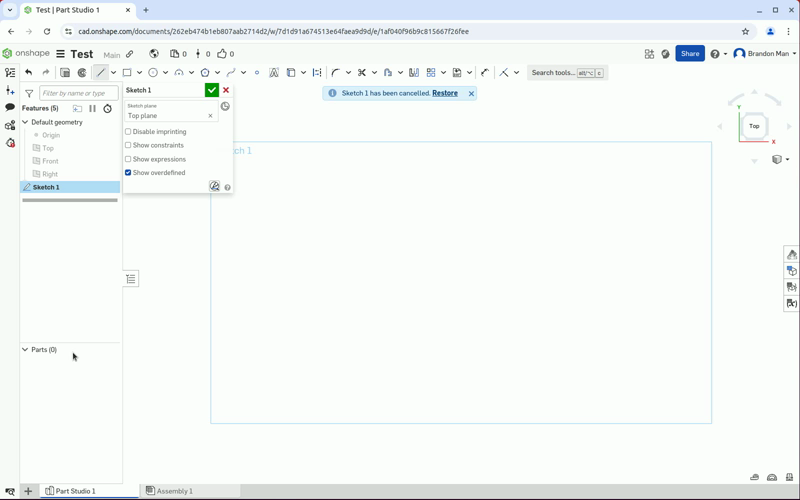
key_down(shift)
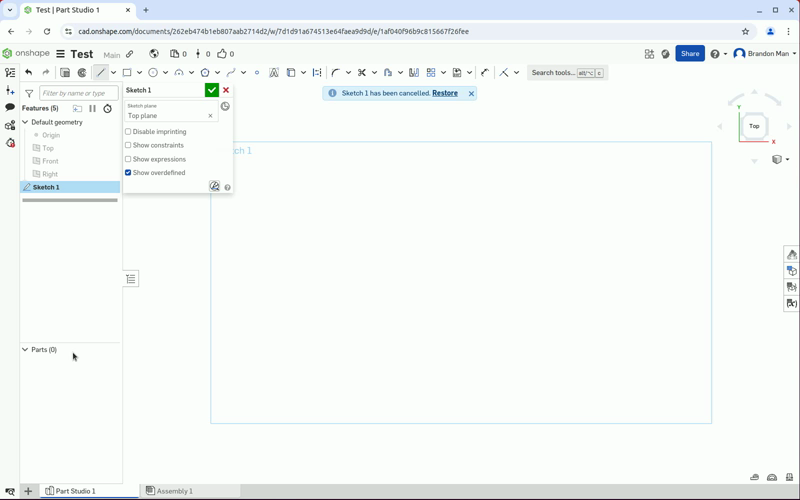
mouse_move(348, 395)
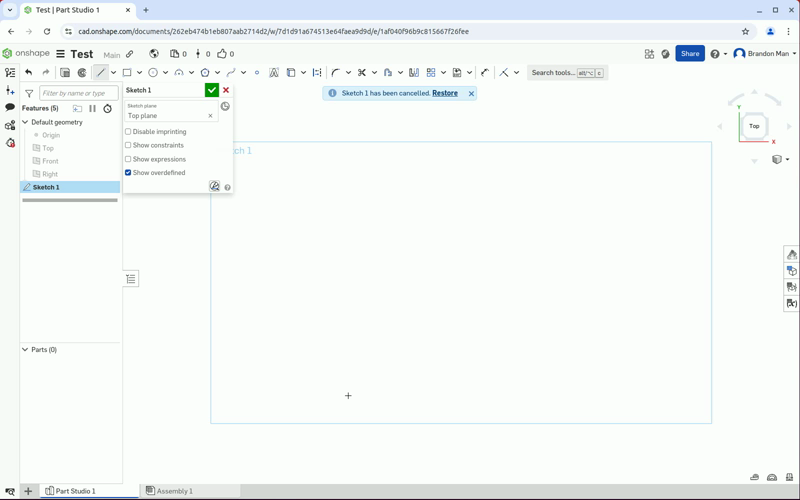
click(348, 395)
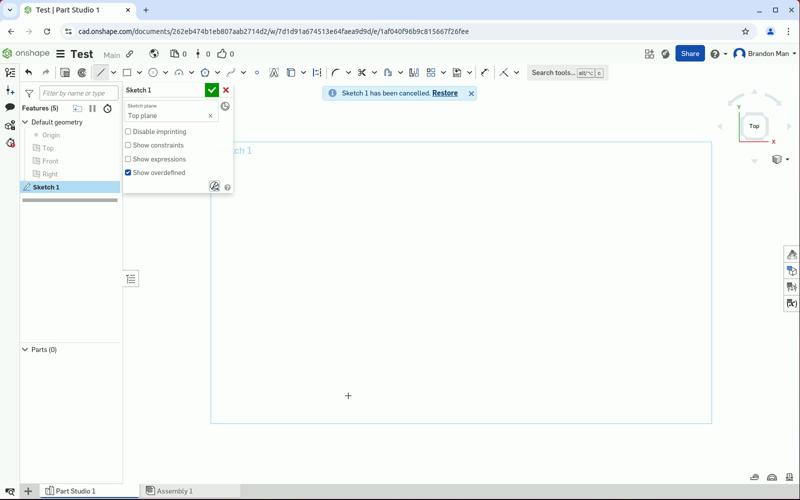
key_up(shift)
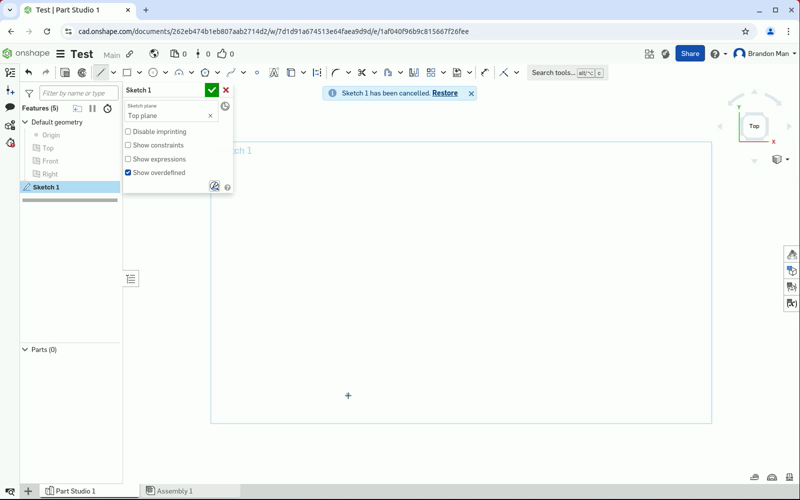
key_down(shift)
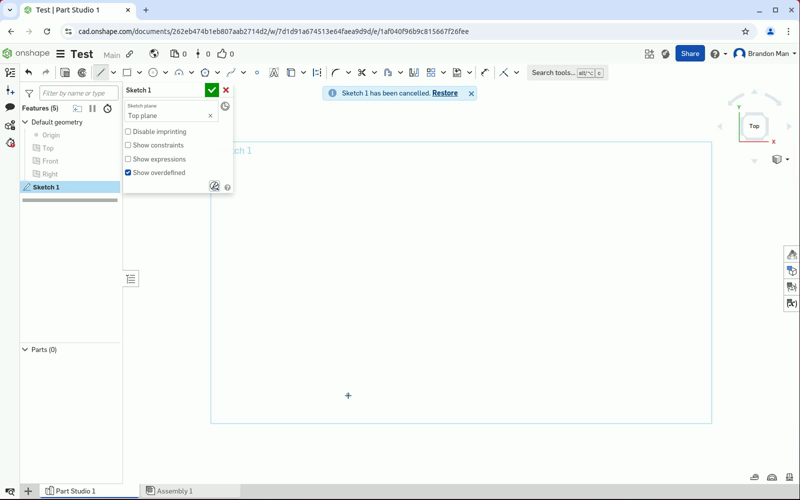
mouse_move(572, 395)
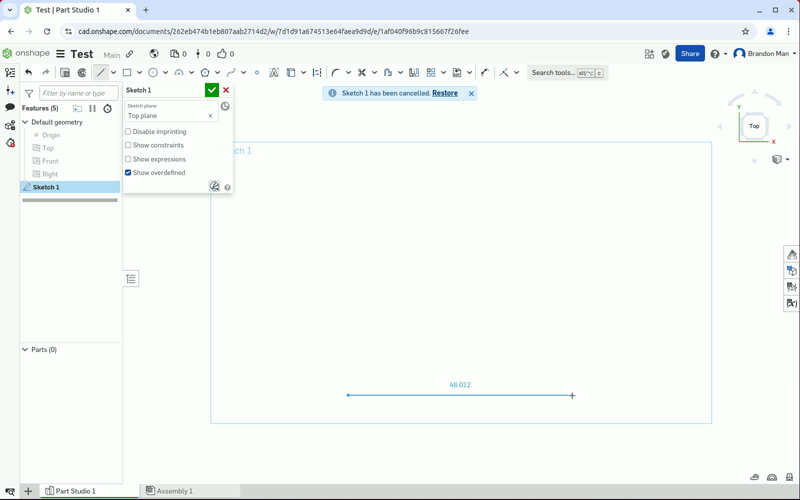
click(572, 395)
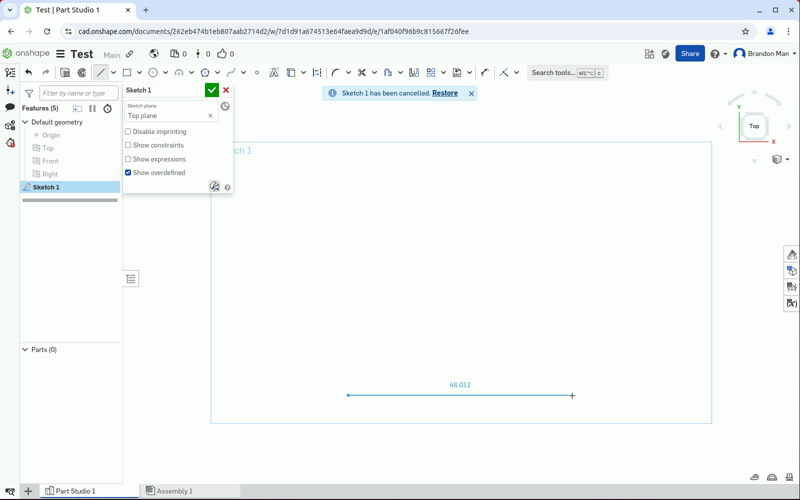
key_up(shift)
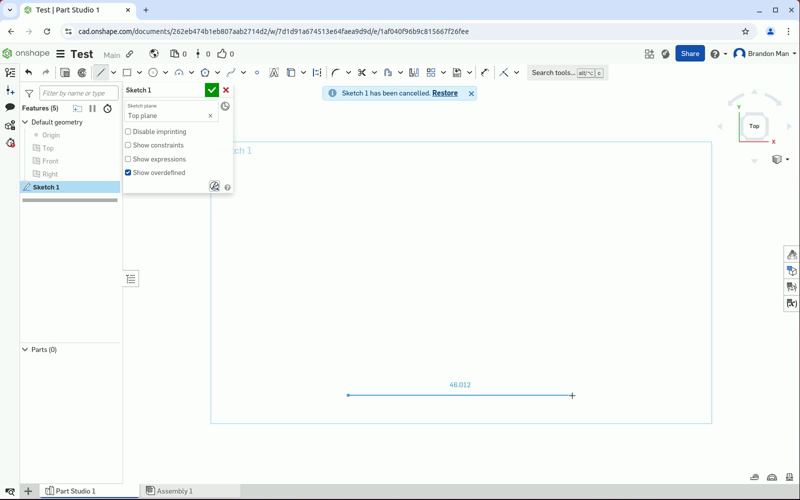
key_down(shift)
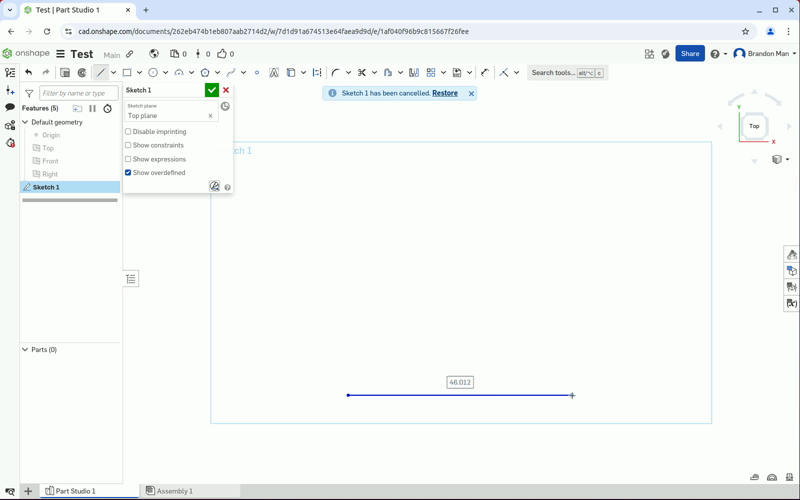
mouse_move(572, 171)
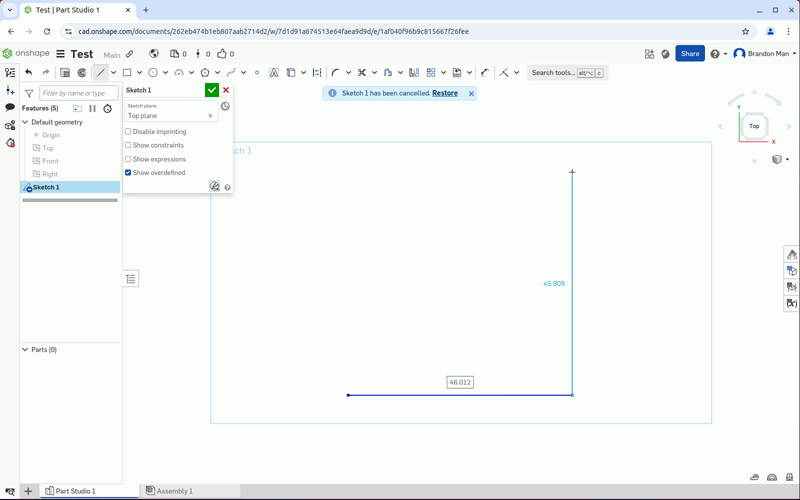
click(572, 171)
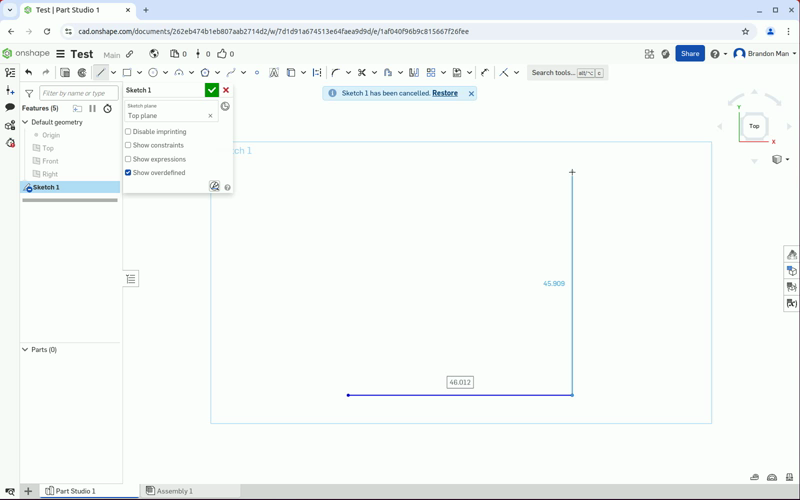
key_up(shift)
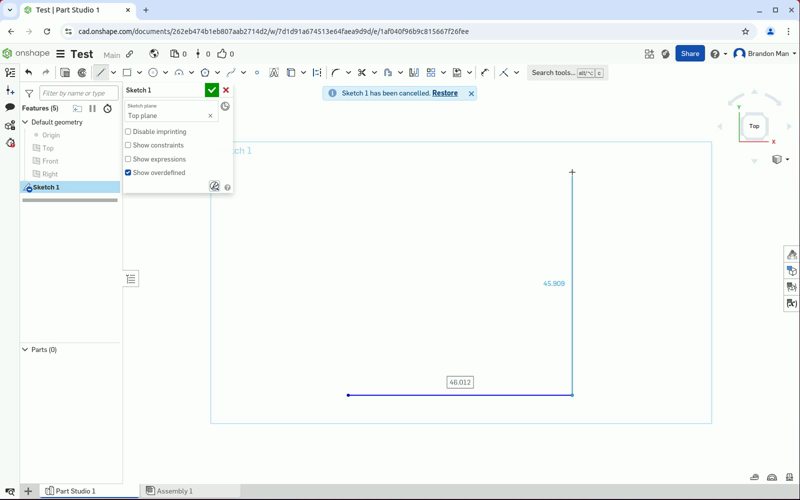
key_down(shift)
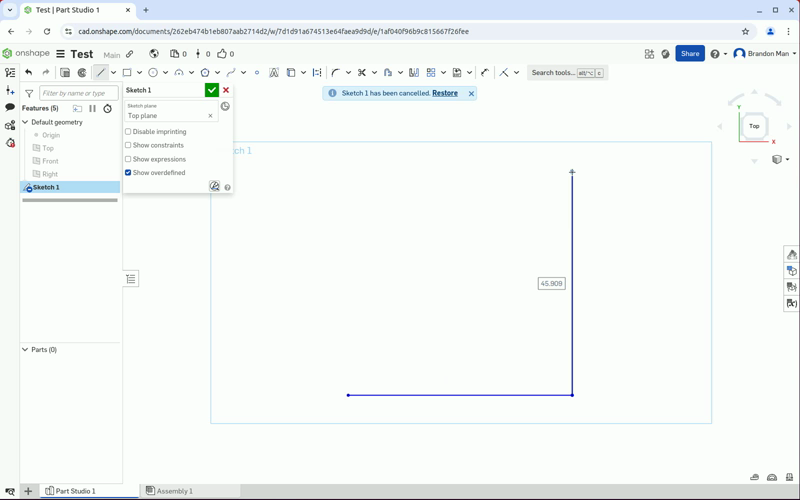
mouse_move(348, 171)
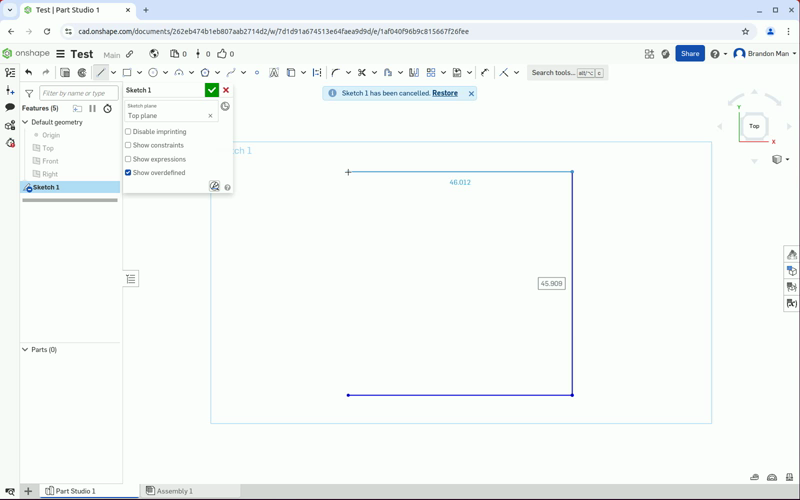
click(348, 171)
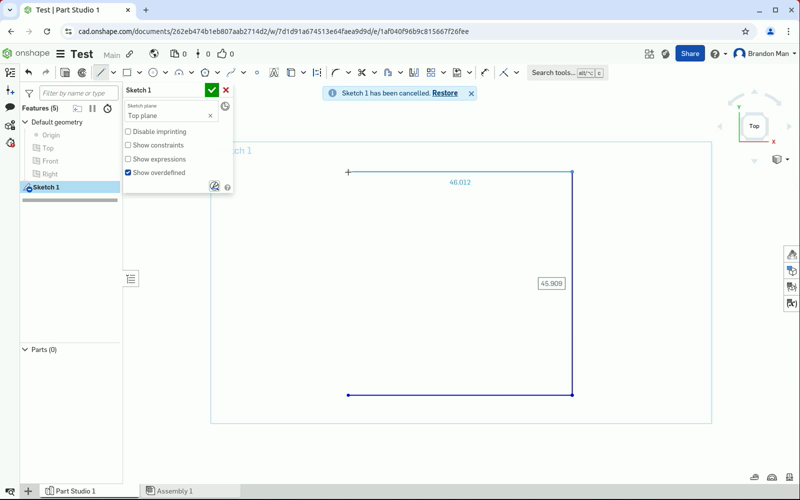
key_up(shift)
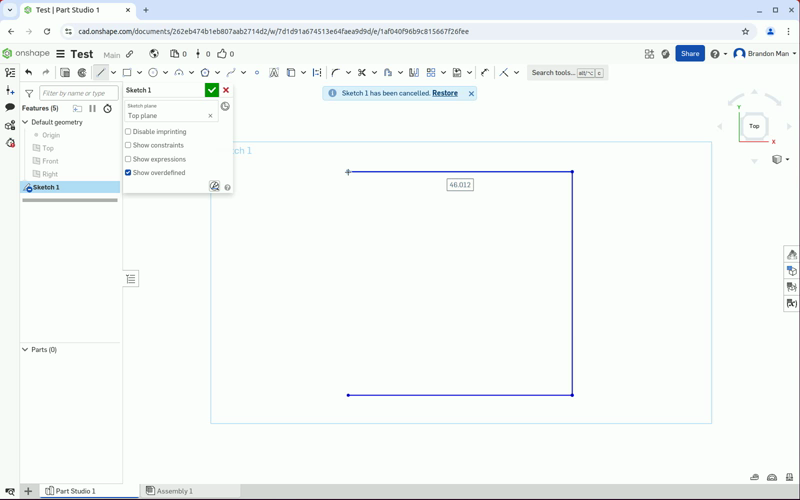
key_down(shift)
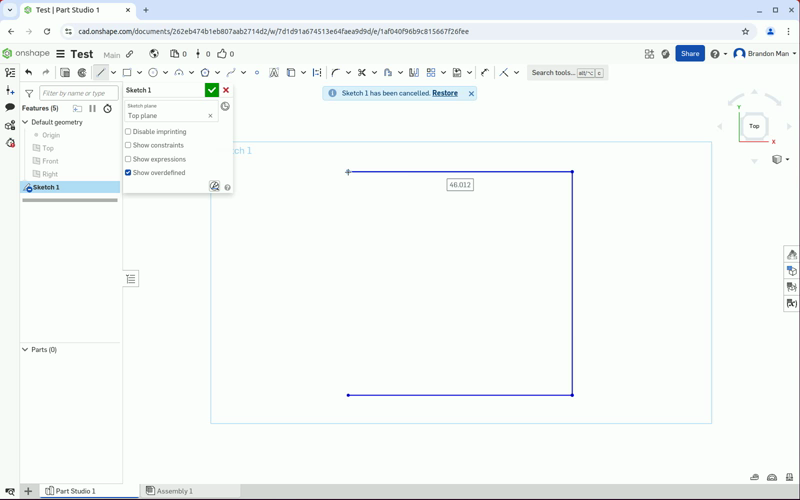
mouse_move(348, 395)
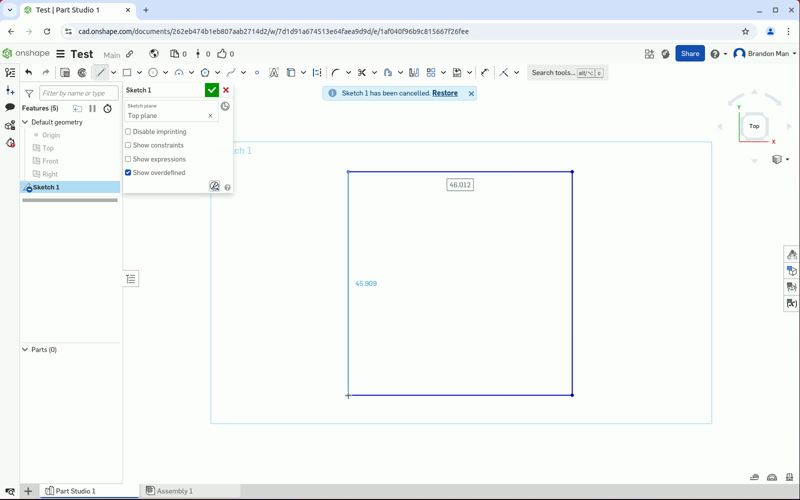
key_up(shift)
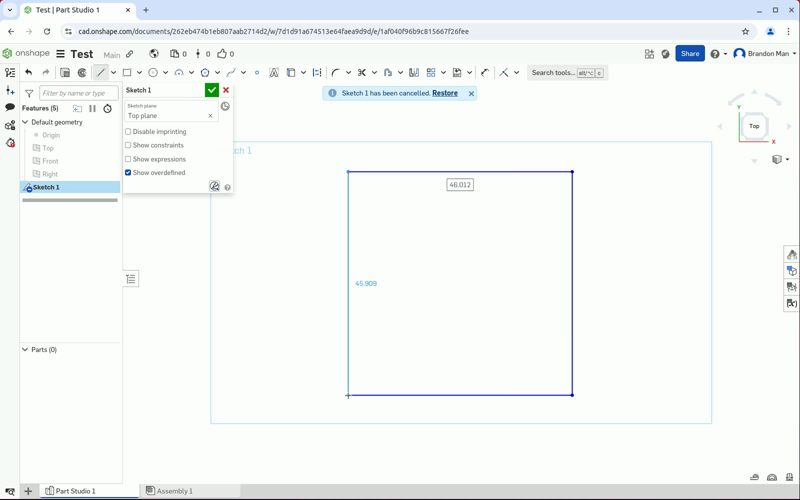
click(348, 395)
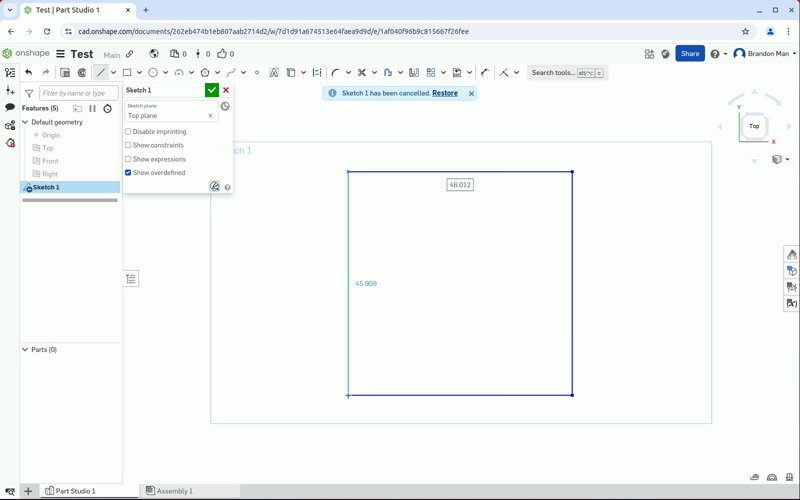
key(esc)
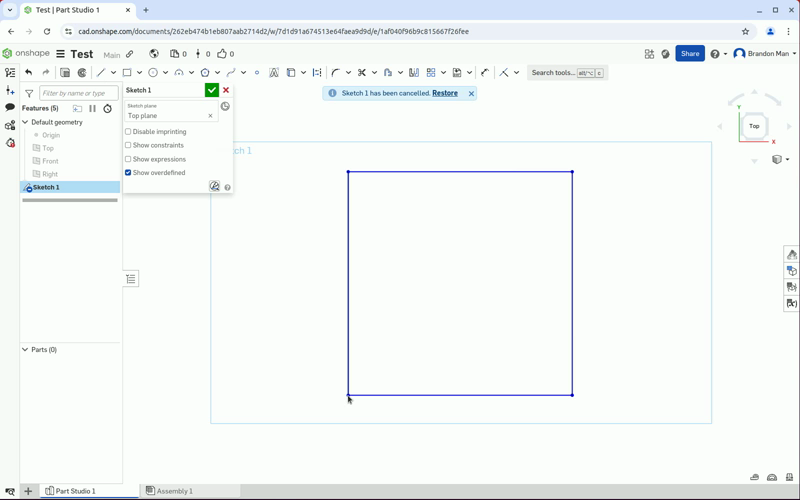
mouse_move(400, 295)
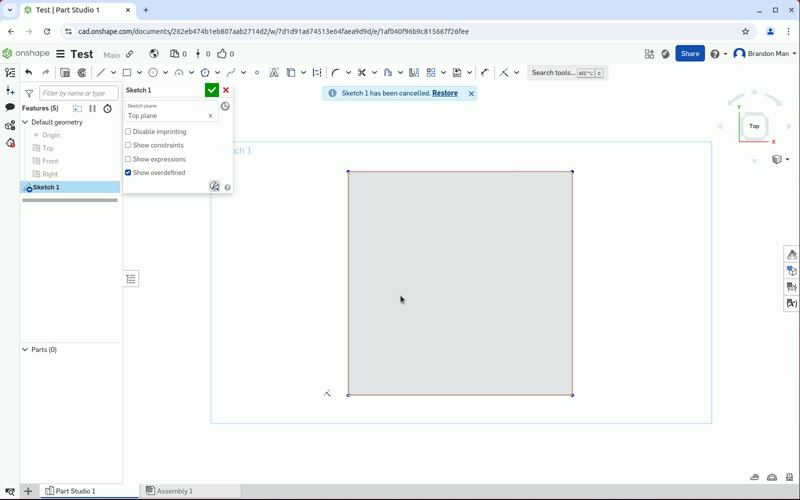
click(400, 295)
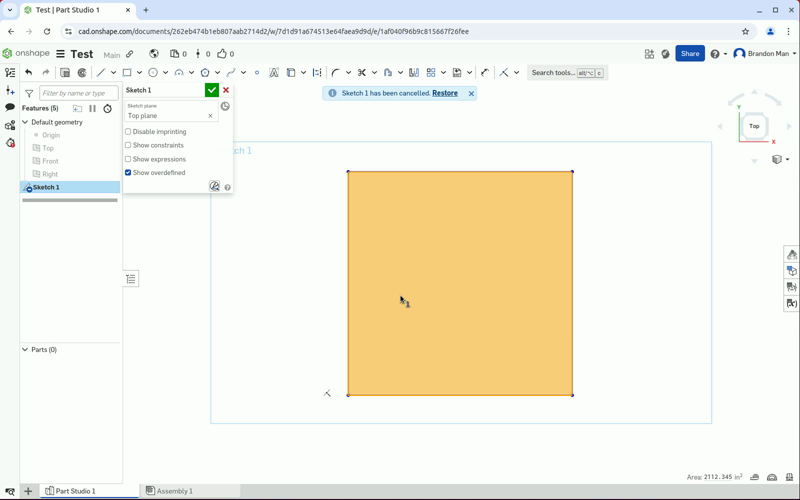
mouse_move(73, 352)
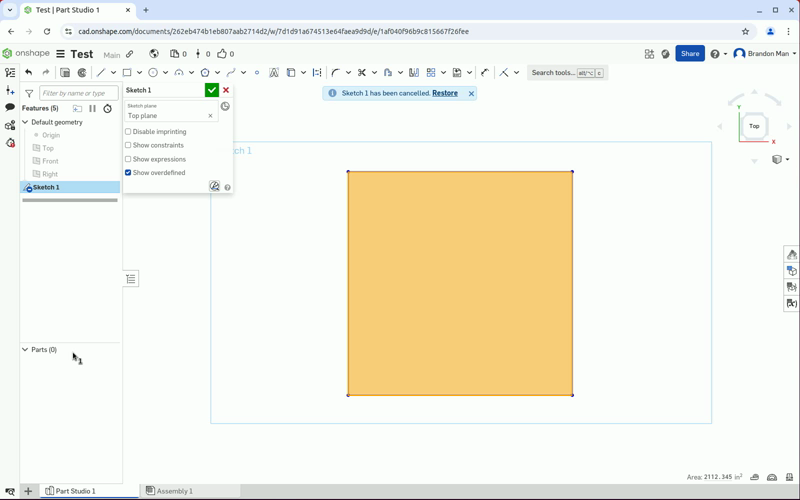
key(shift+y)
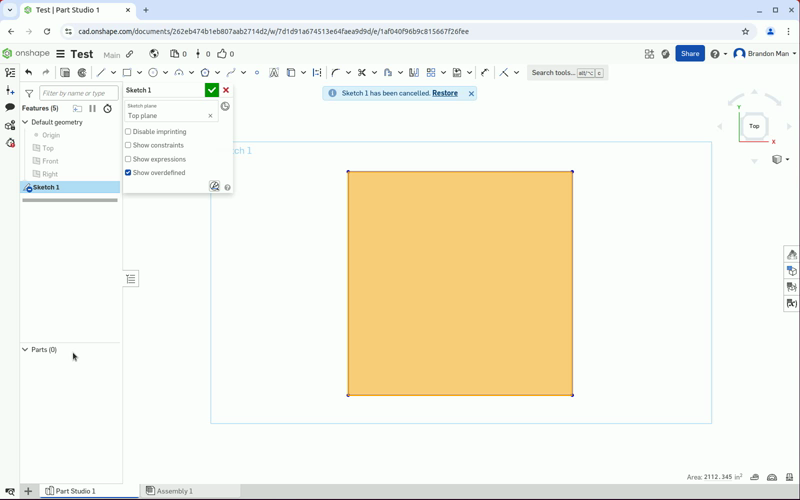
key(shift+e)
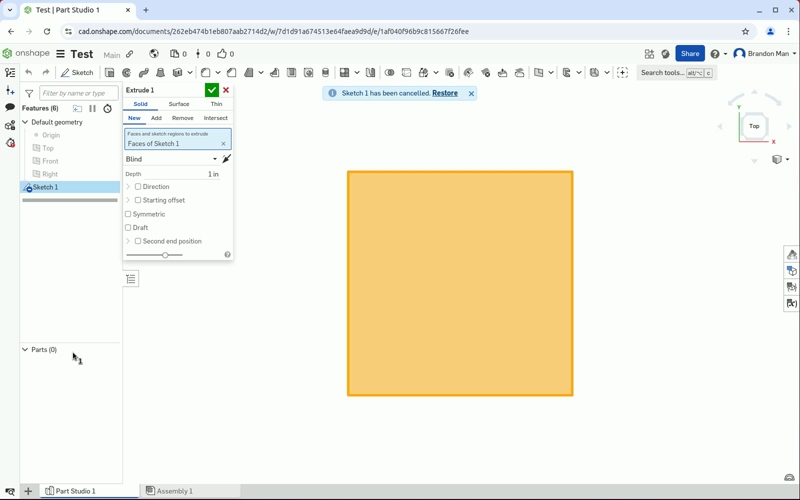
mouse_move(143, 106)
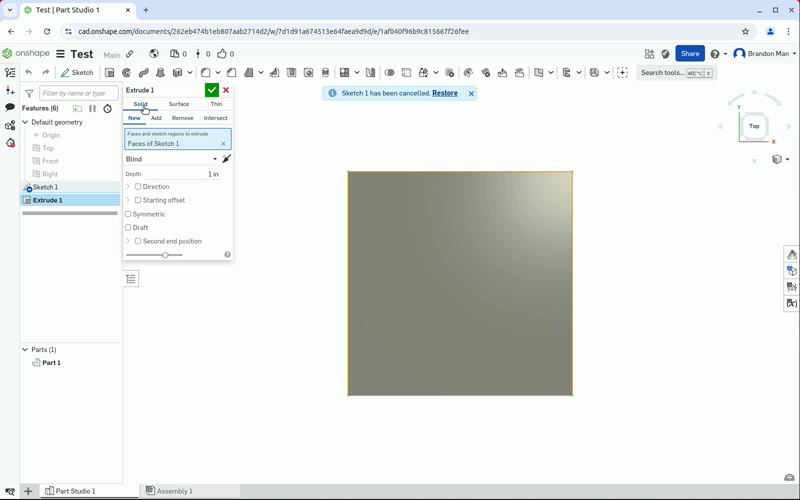
click(143, 106)
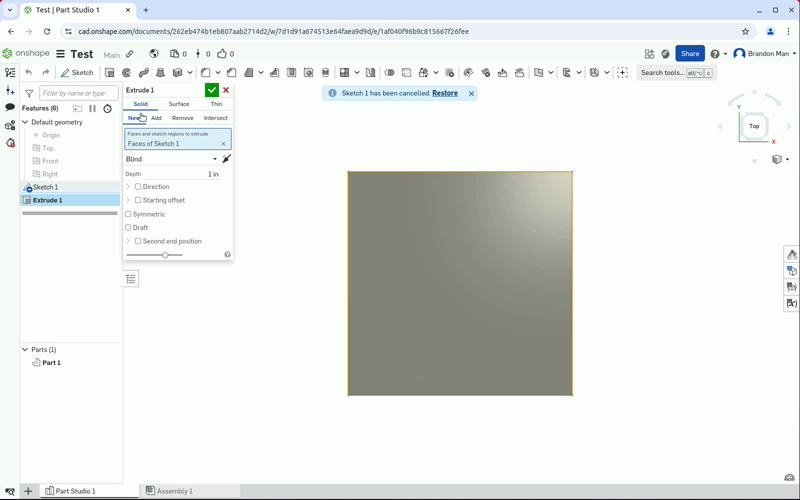
mouse_move(137, 120)
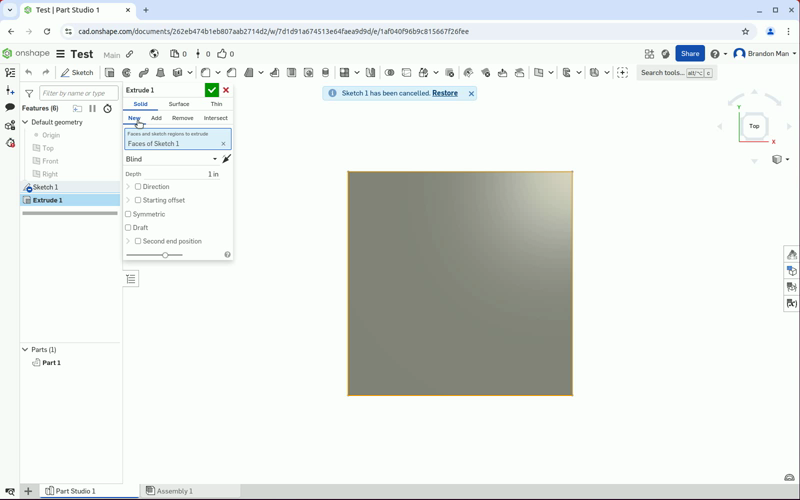
click(137, 120)
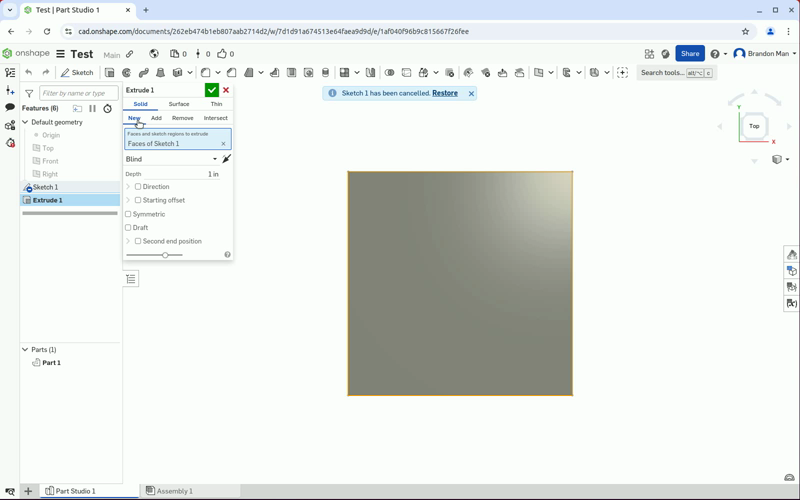
key(tab, 4)
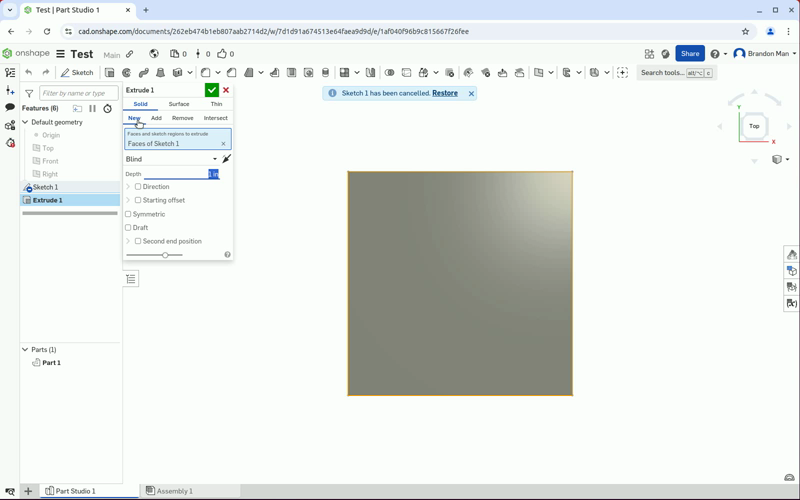
text(4.574)
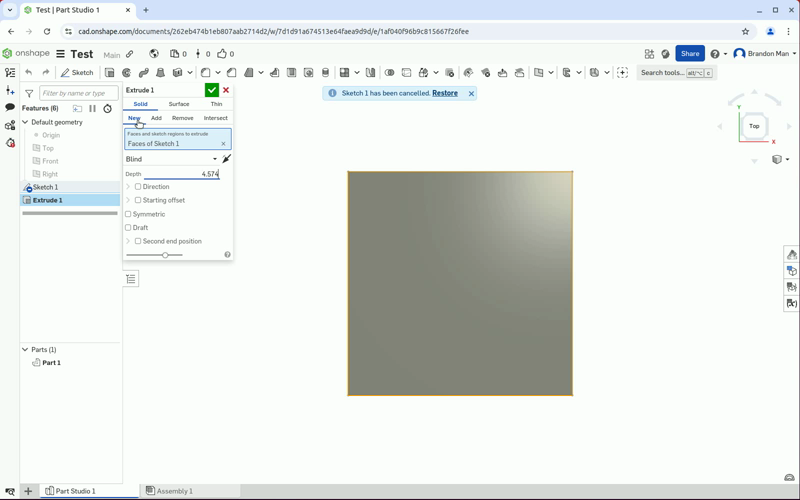
key(enter)
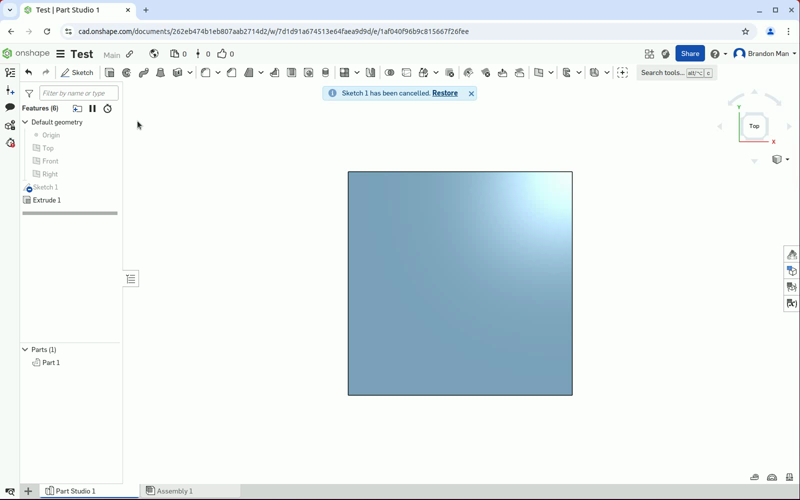
key(shift+h)
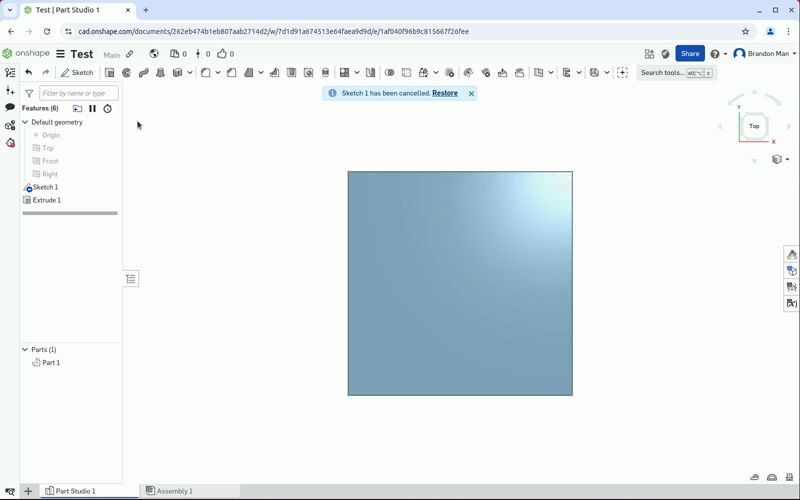
key(shift+h)
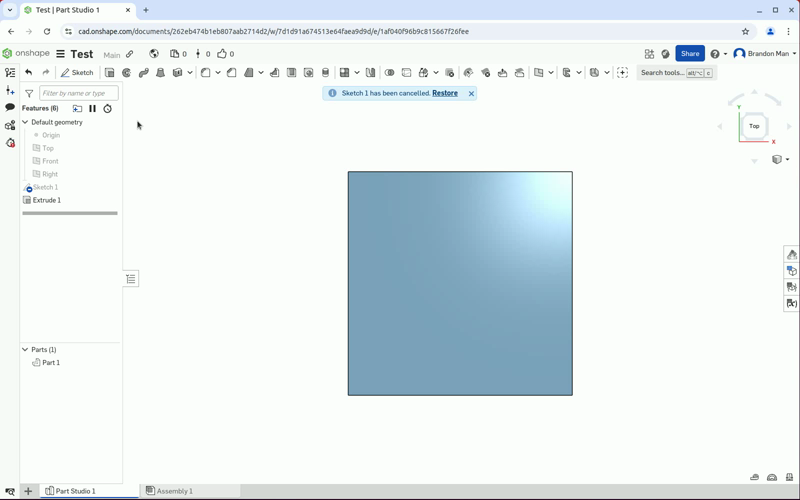
mouse_move(73, 189)
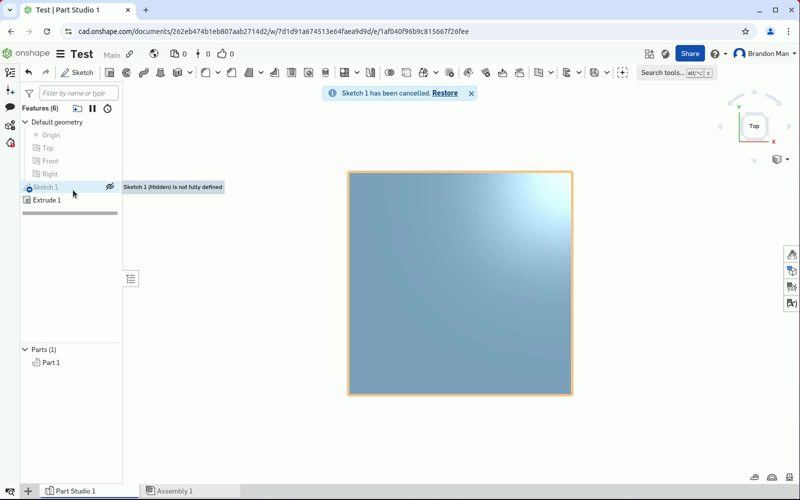
click(73, 189)
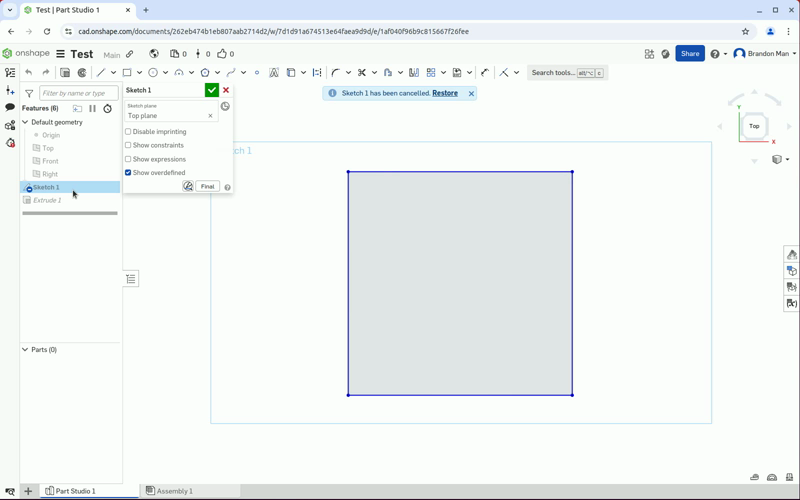
mouse_move(229, 92)
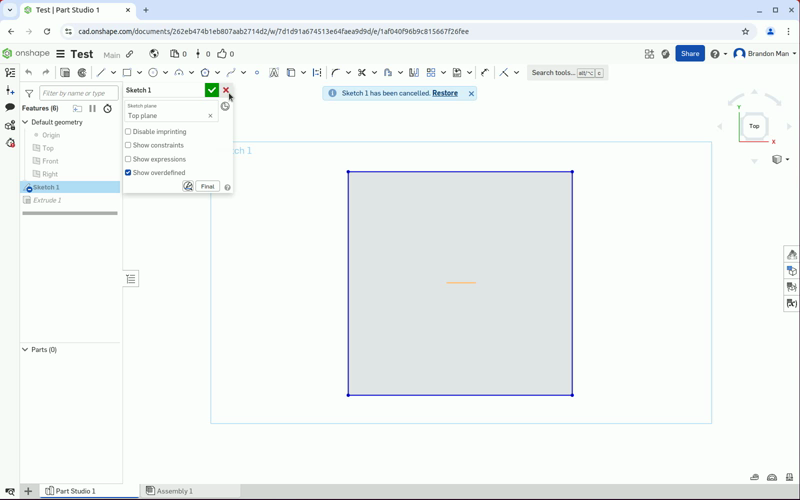
click(229, 92)
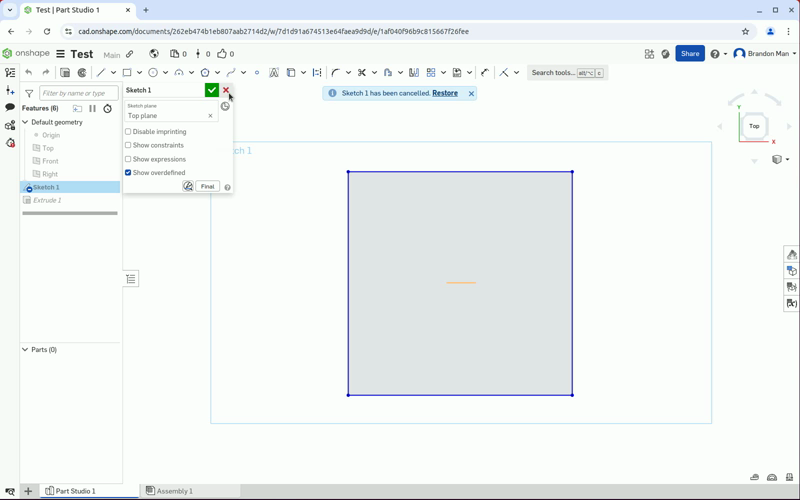
key(shift+s)
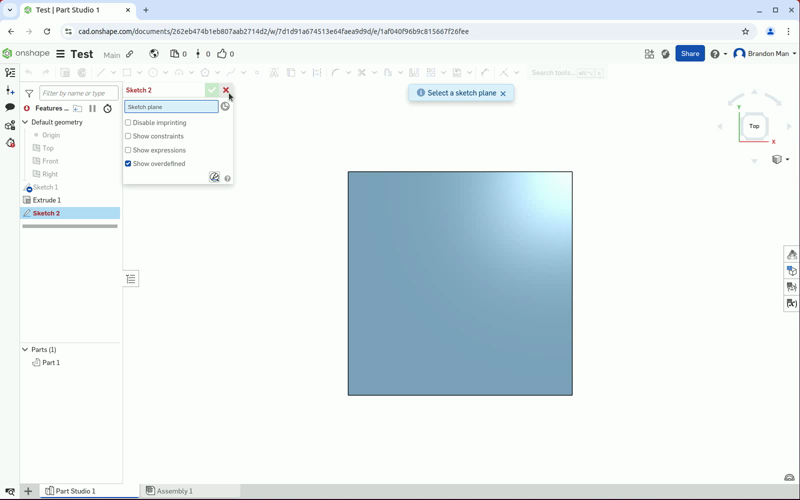
mouse_move(73, 150)
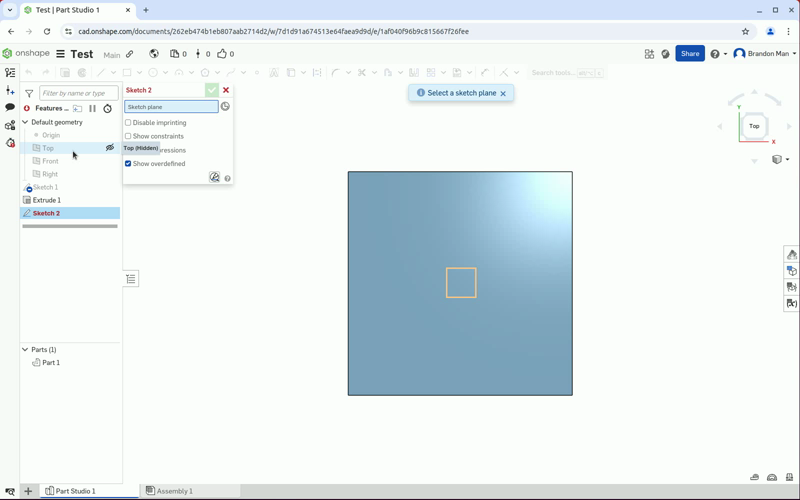
click(73, 150)
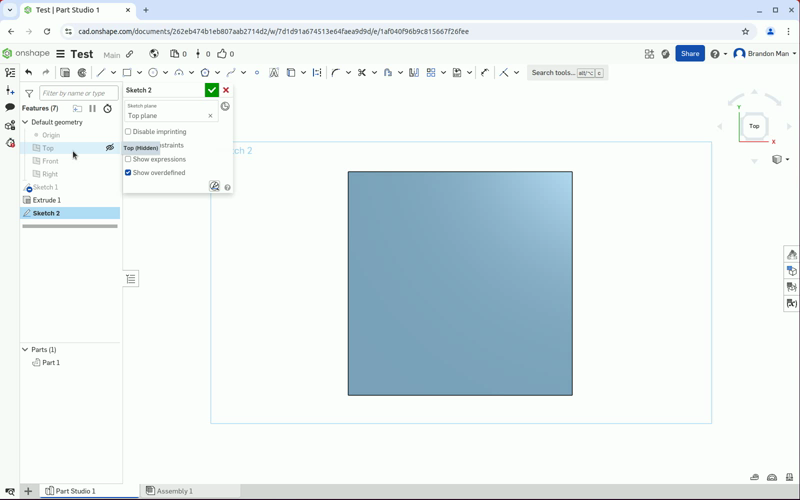
mouse_move(73, 352)
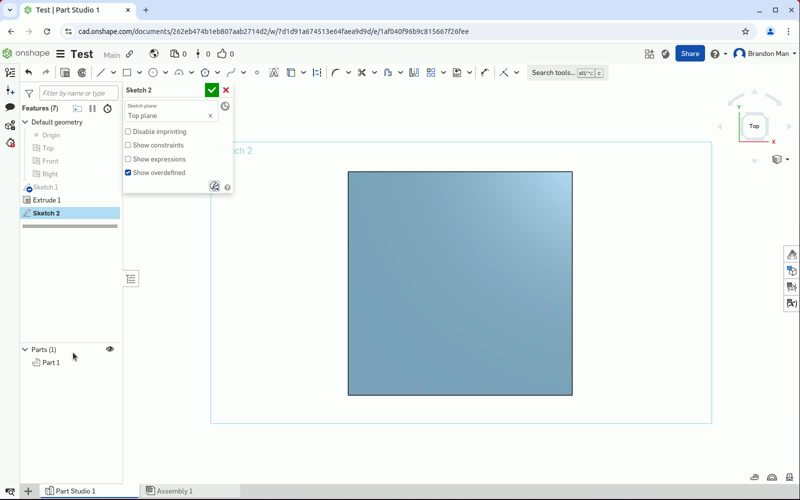
key(y)
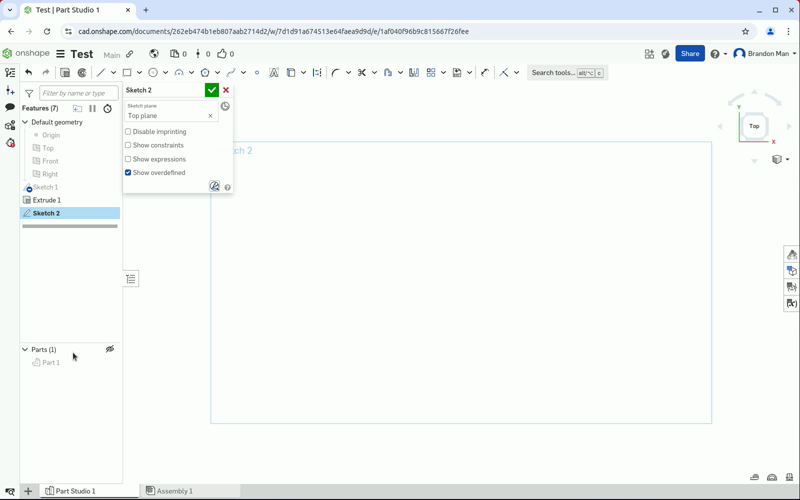
key(l)
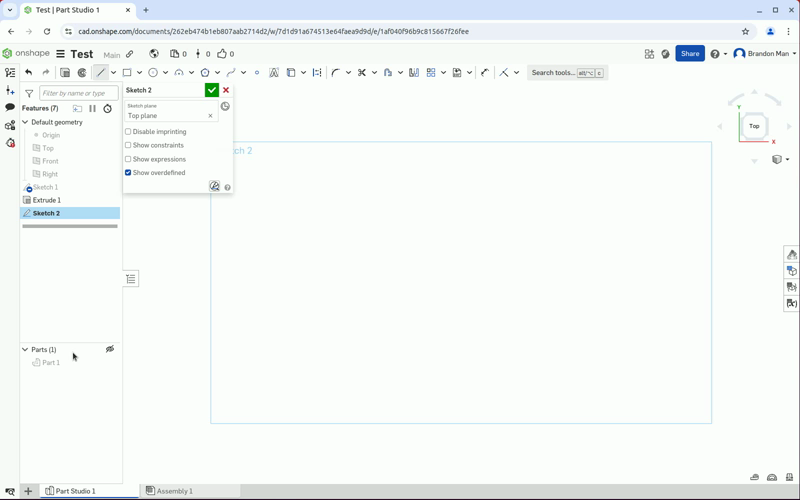
key_down(shift)
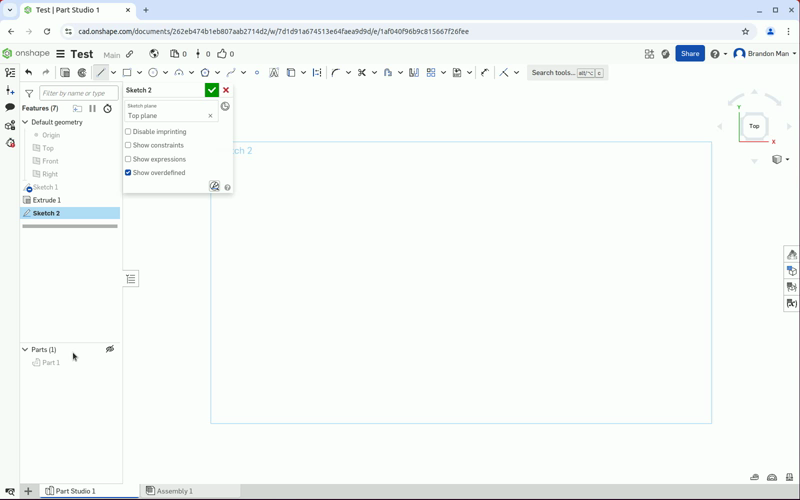
mouse_move(348, 395)
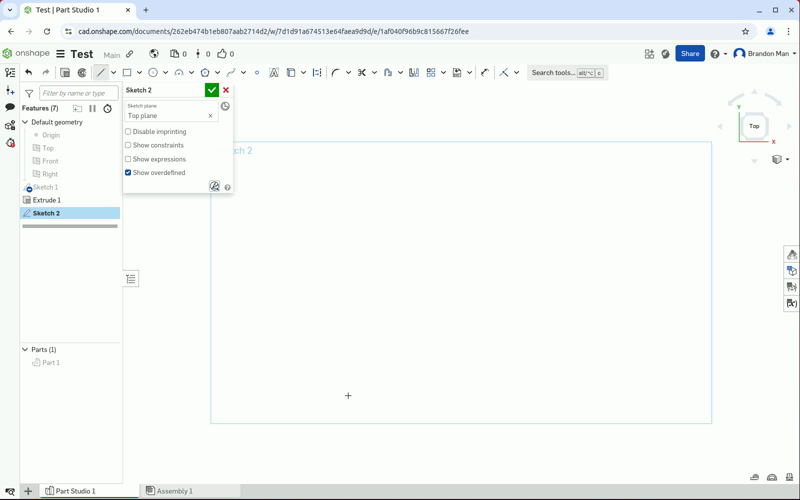
click(348, 395)
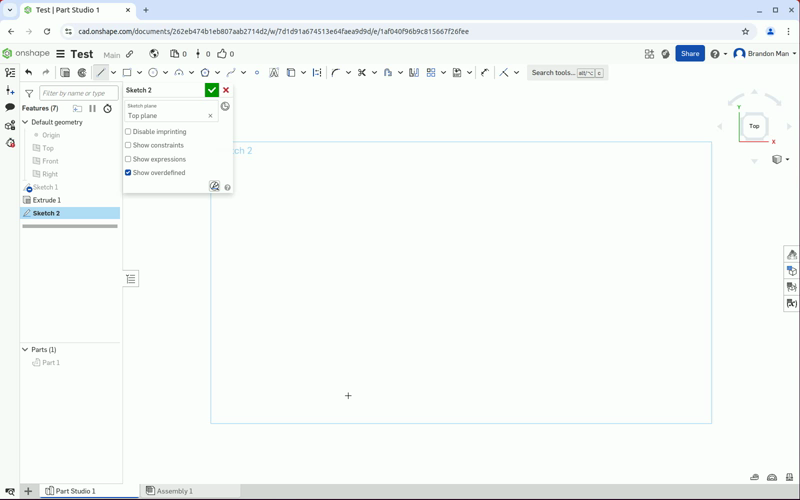
key_up(shift)
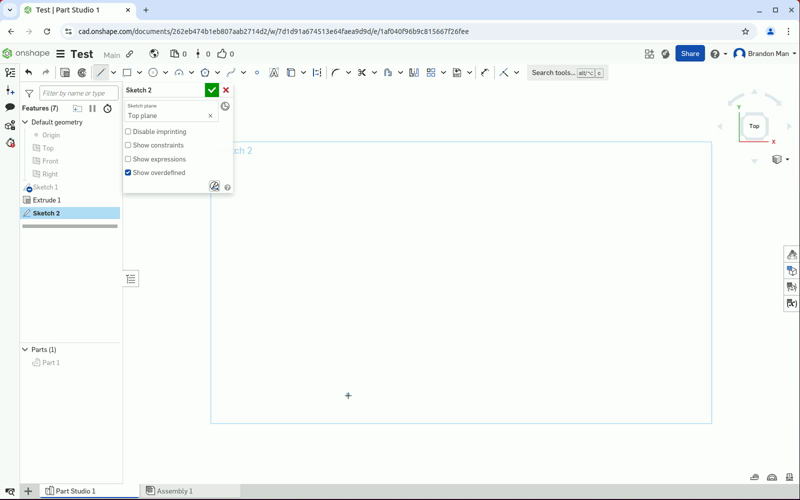
key_down(shift)
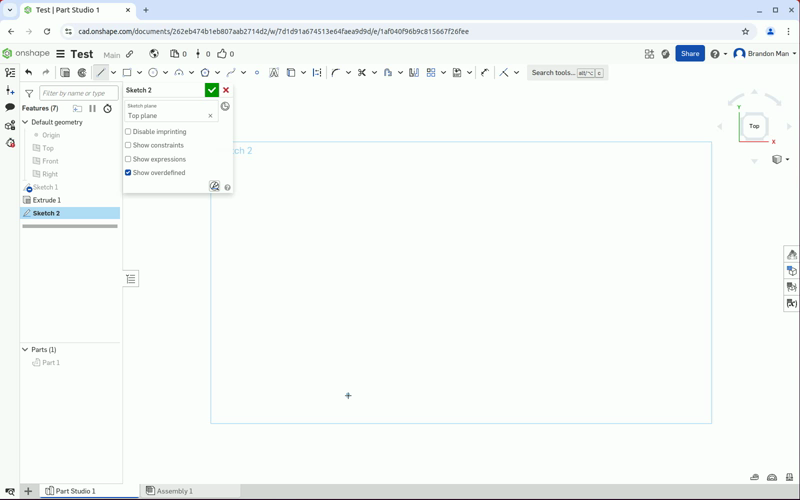
mouse_move(572, 395)
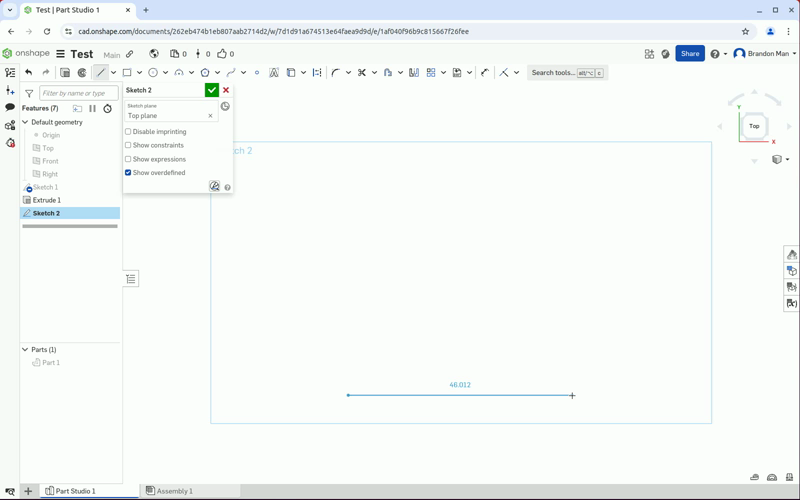
click(572, 395)
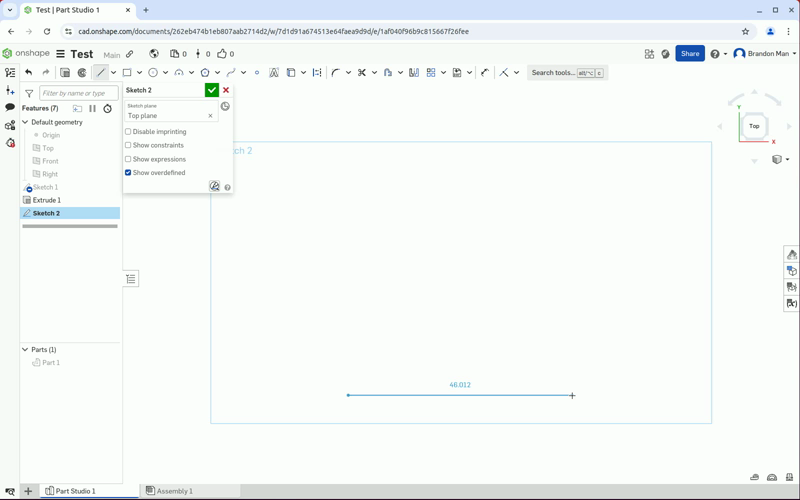
key_up(shift)
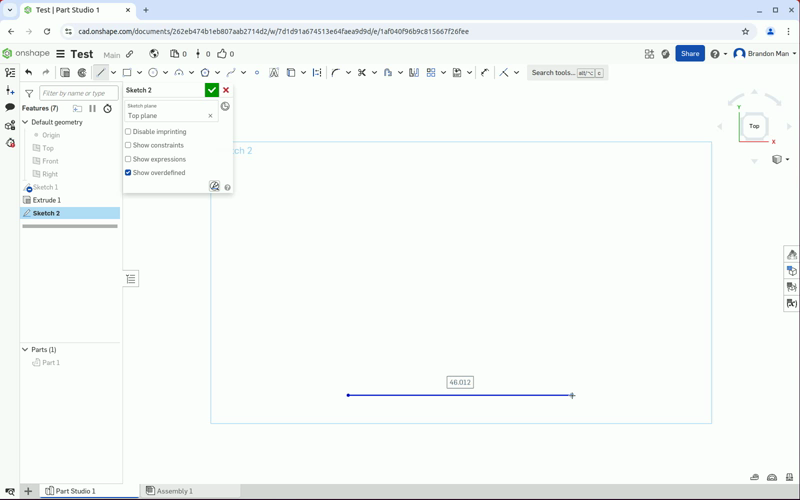
key_down(shift)
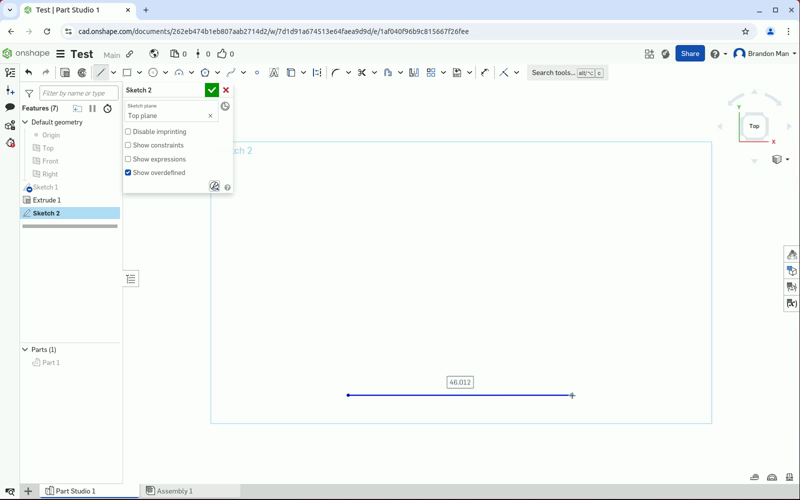
mouse_move(572, 171)
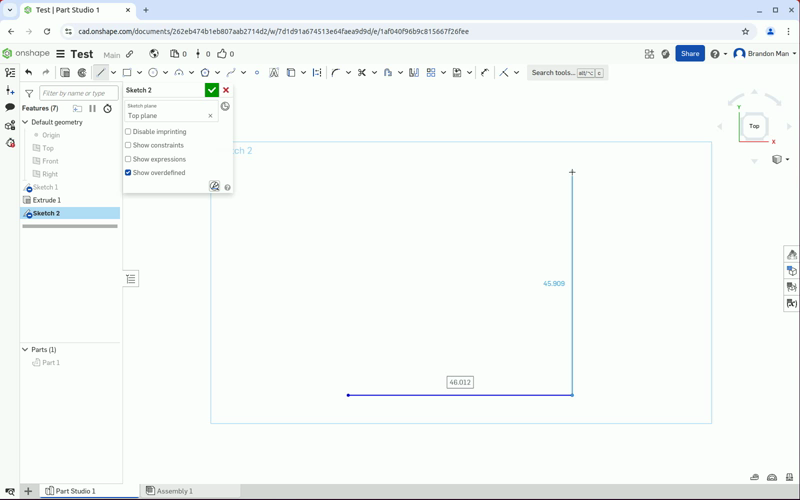
click(572, 171)
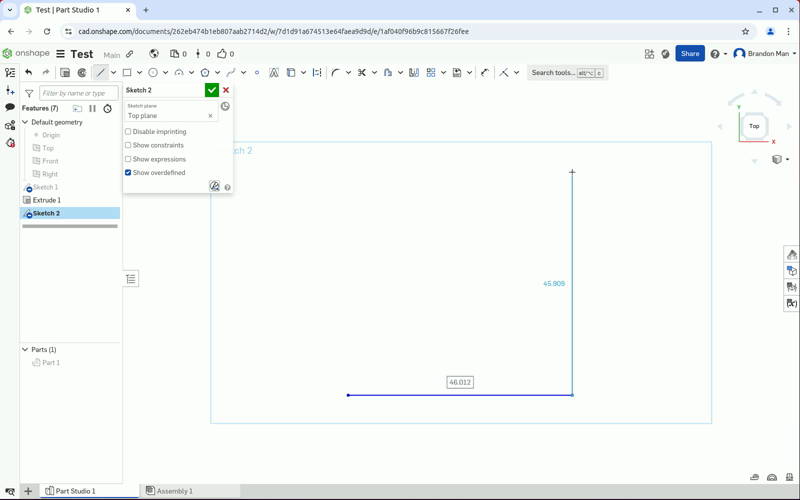
key_up(shift)
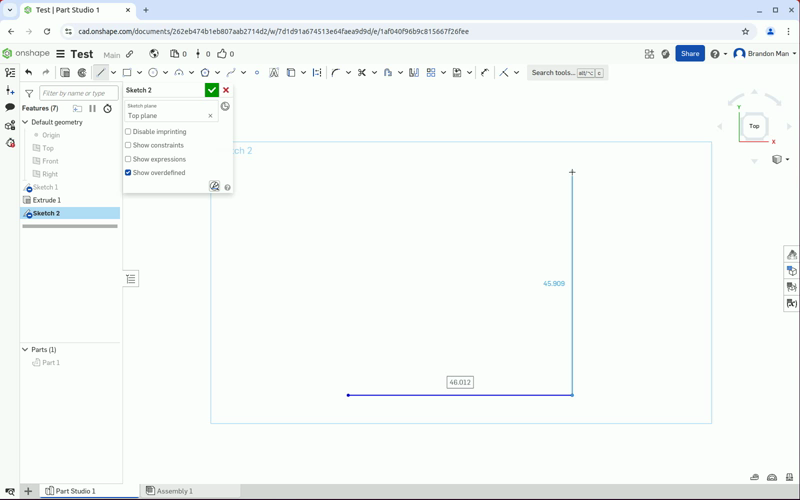
key_down(shift)
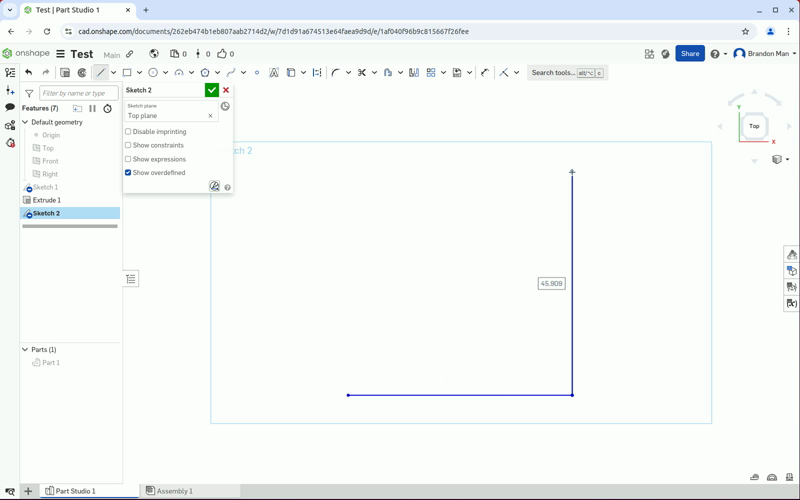
mouse_move(348, 171)
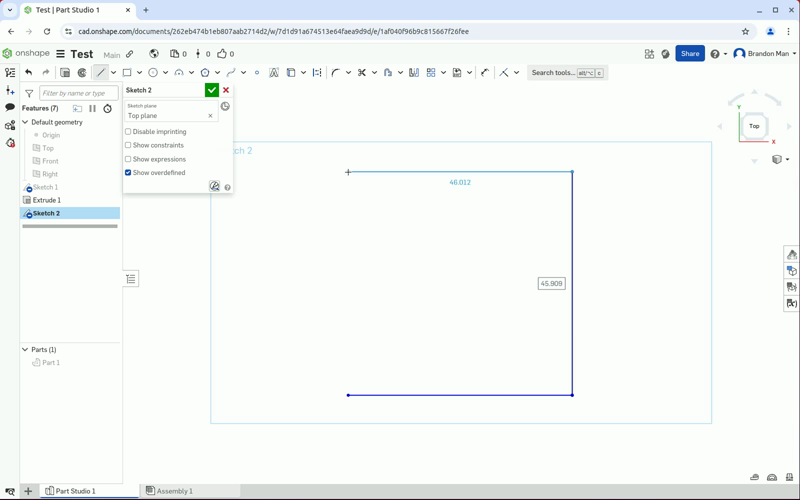
click(348, 171)
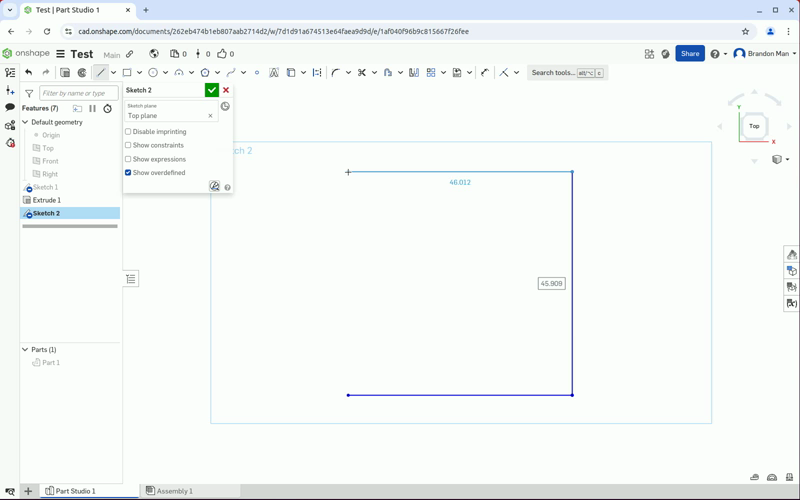
key_up(shift)
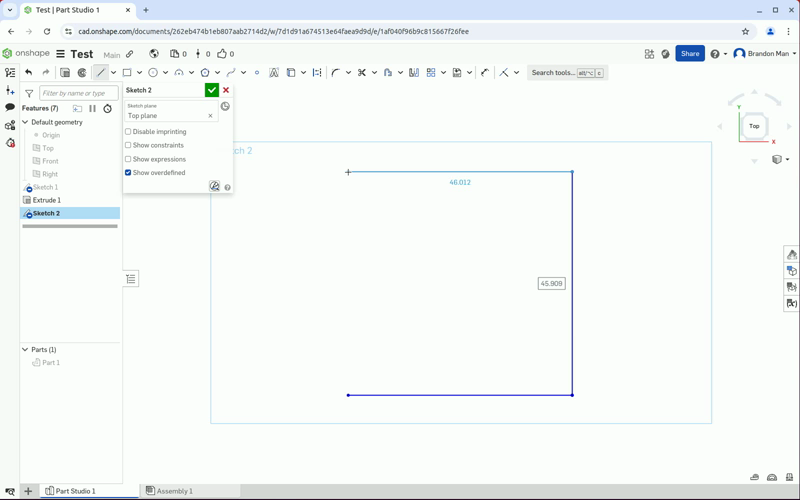
key_down(shift)
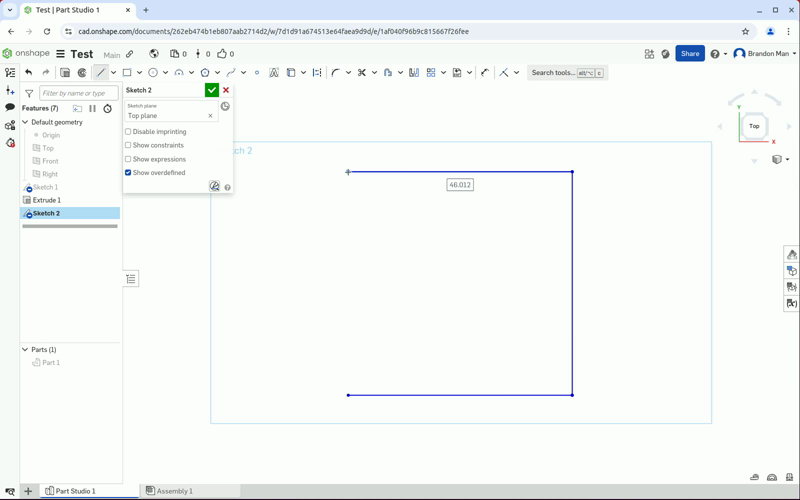
mouse_move(348, 395)
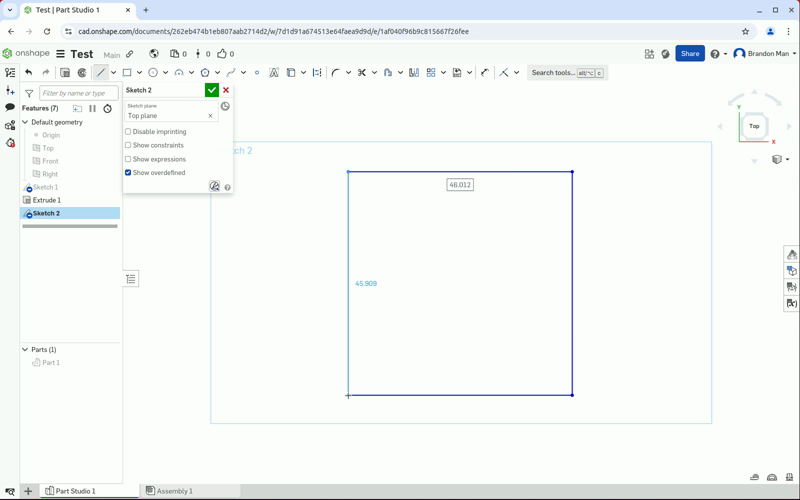
key_up(shift)
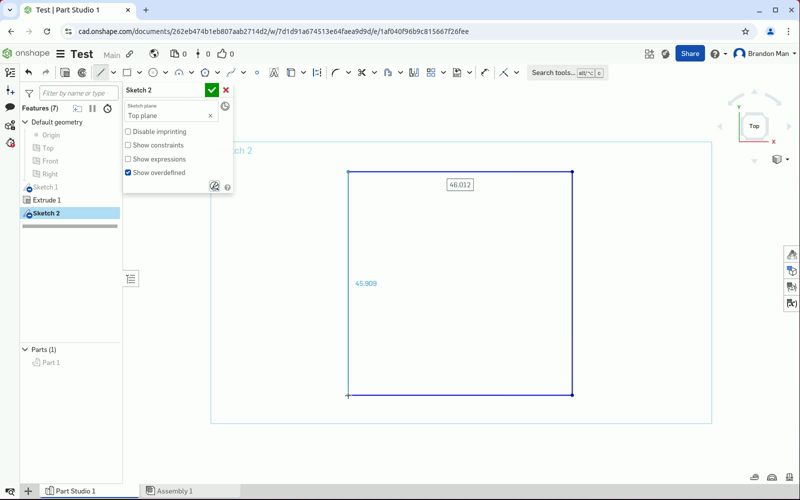
click(348, 395)
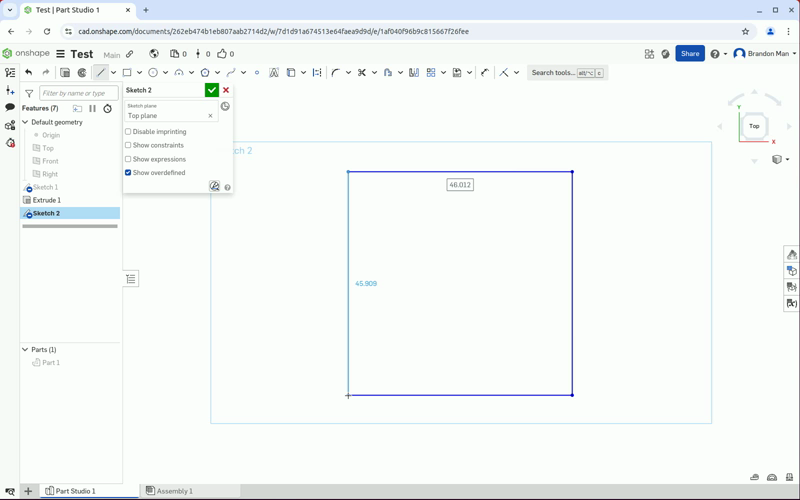
key(esc)
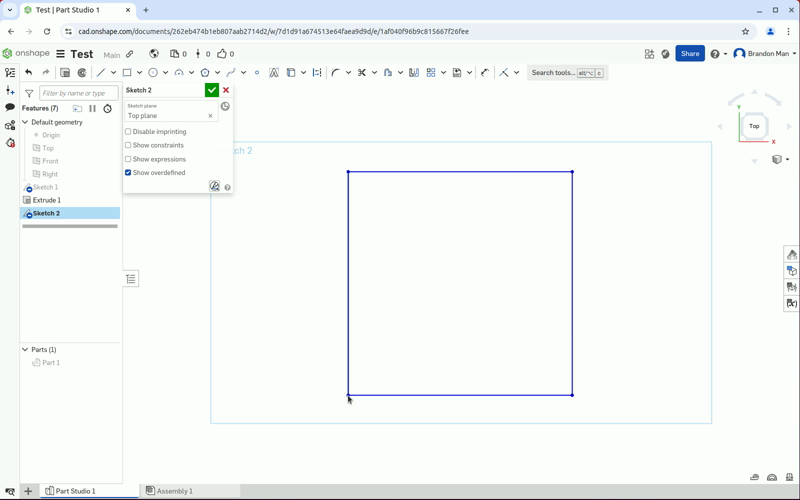
mouse_move(415, 248)
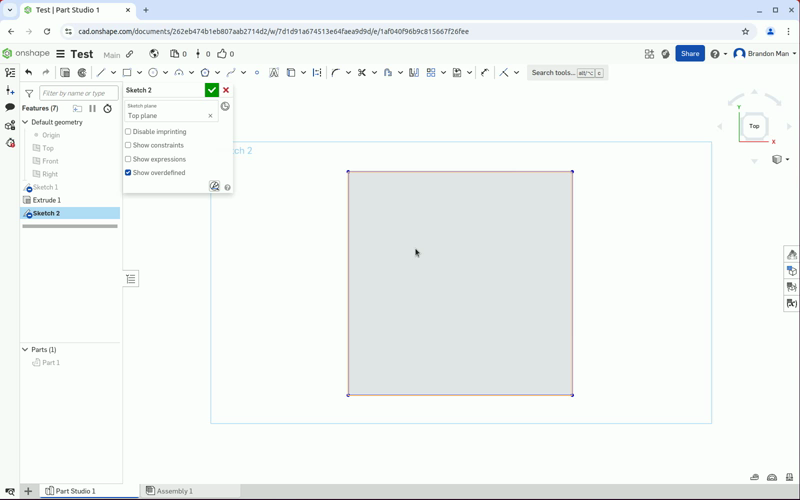
click(415, 248)
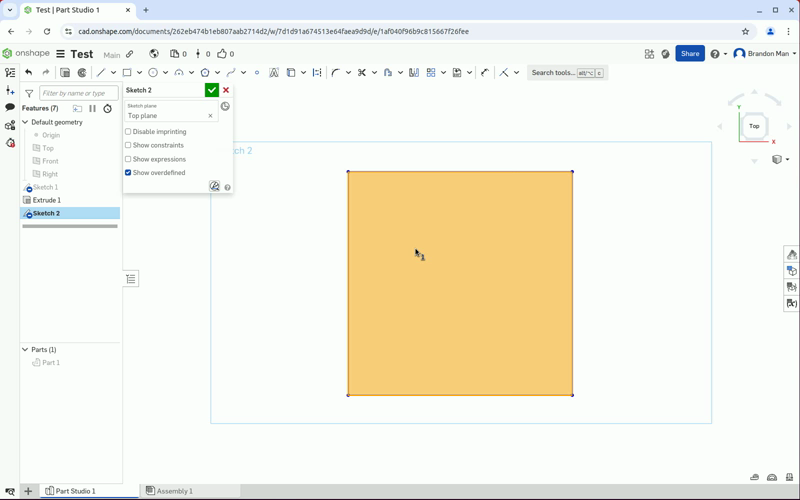
mouse_move(73, 352)
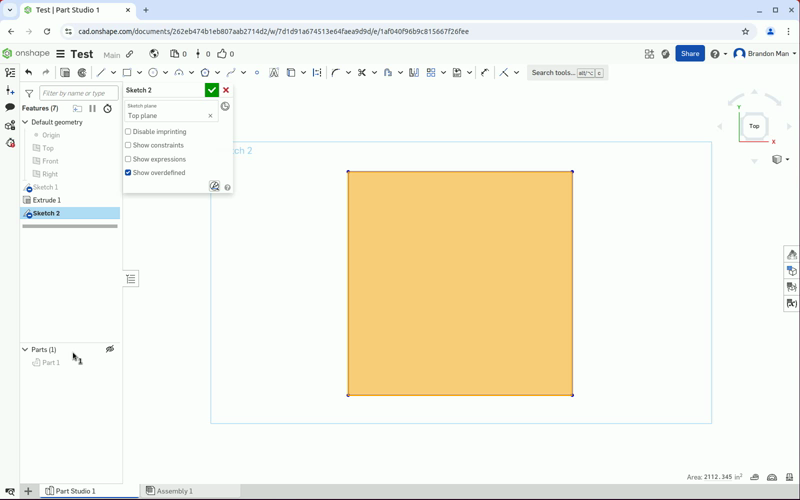
key(shift+y)
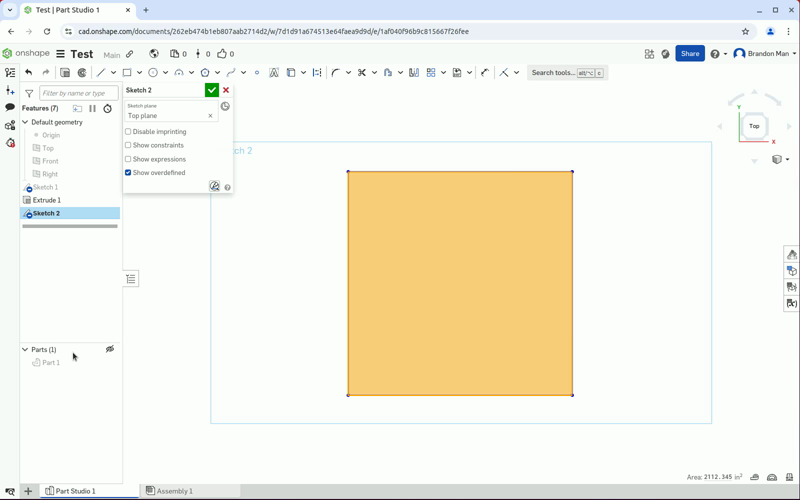
key(shift+e)
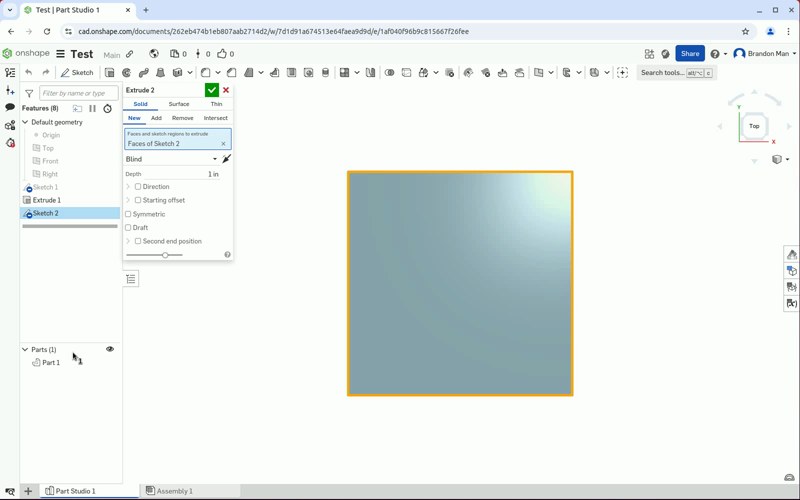
mouse_move(143, 106)
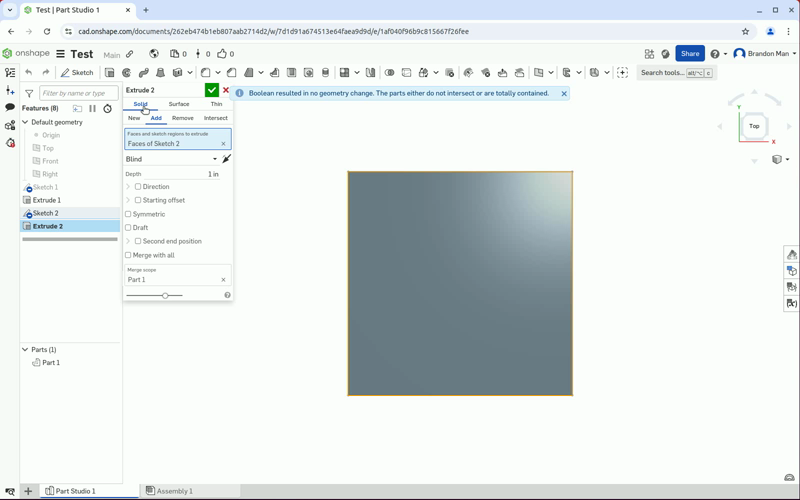
click(143, 106)
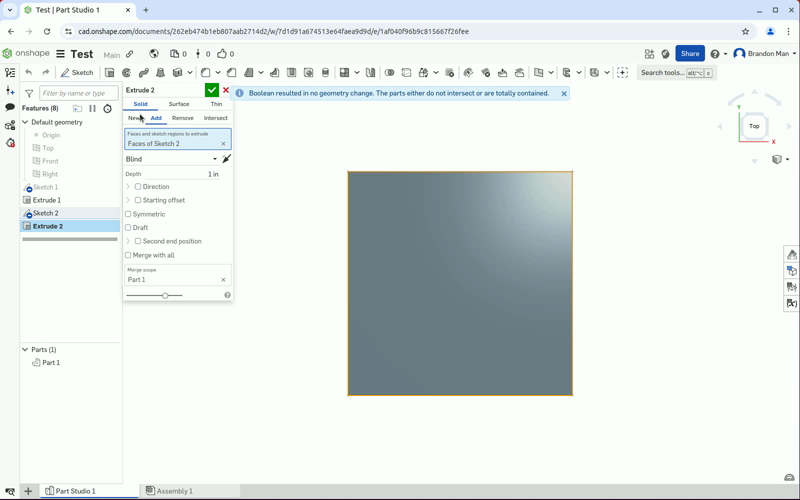
mouse_move(137, 120)
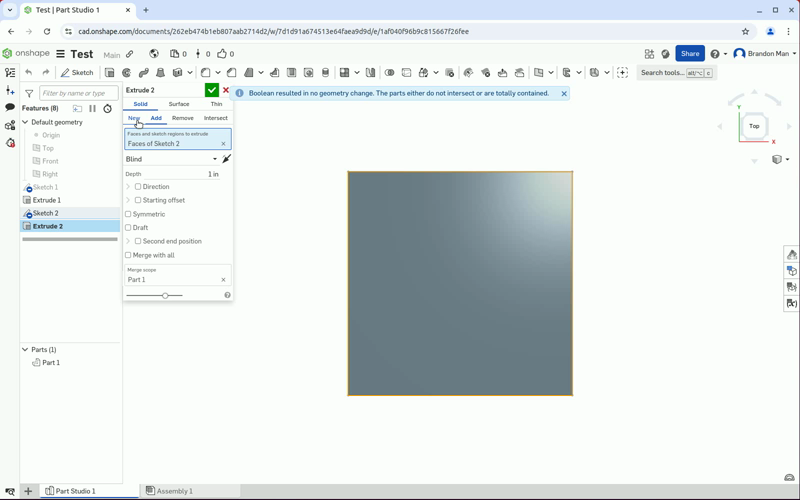
click(137, 120)
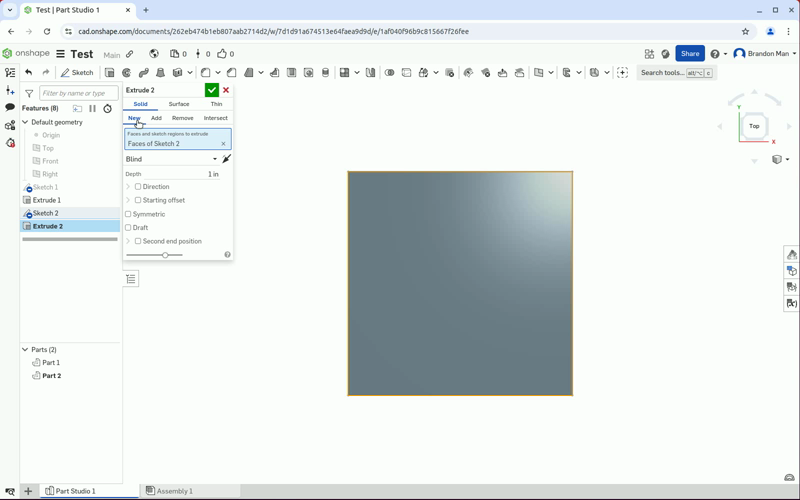
key(tab, 4)
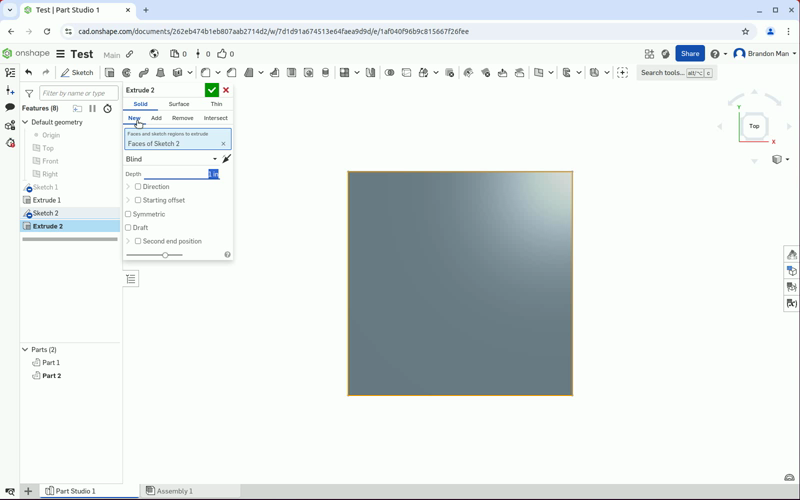
text(-4.574)
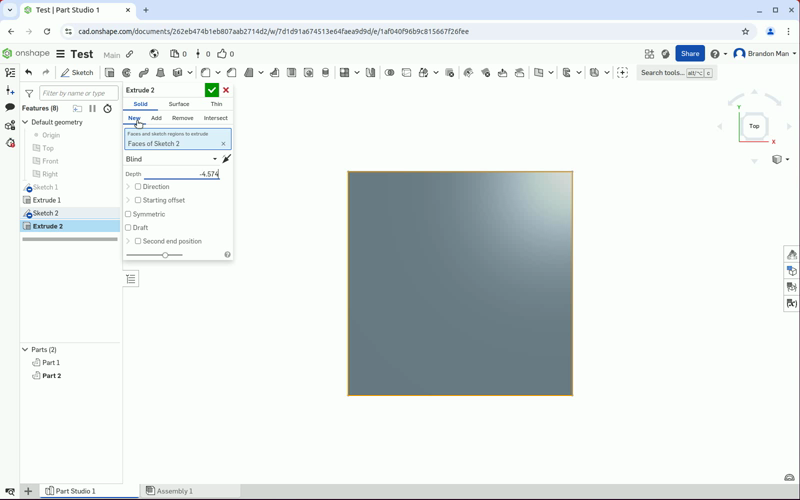
key(enter)
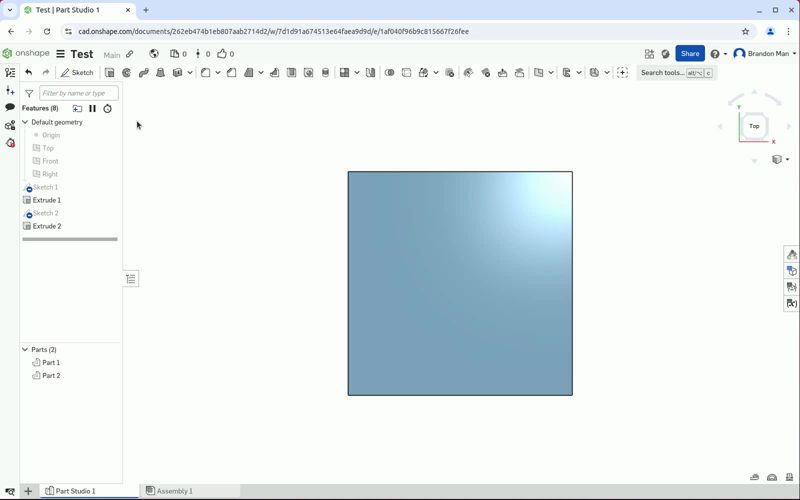
key(shift+h)
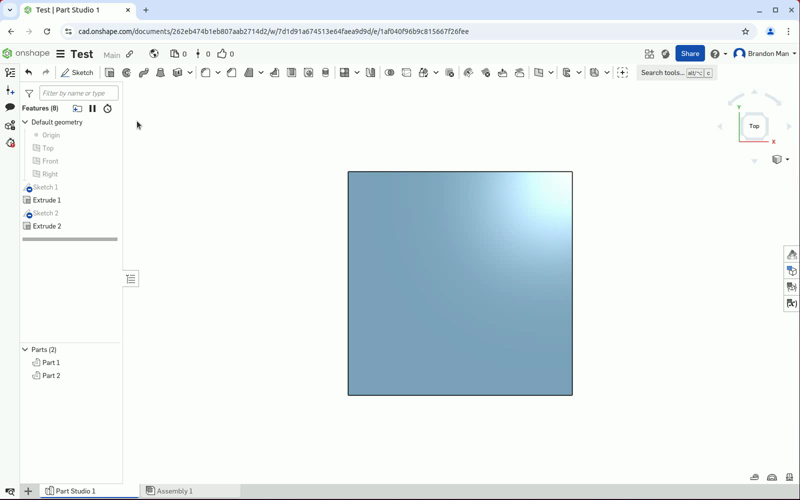
key(shift+h)
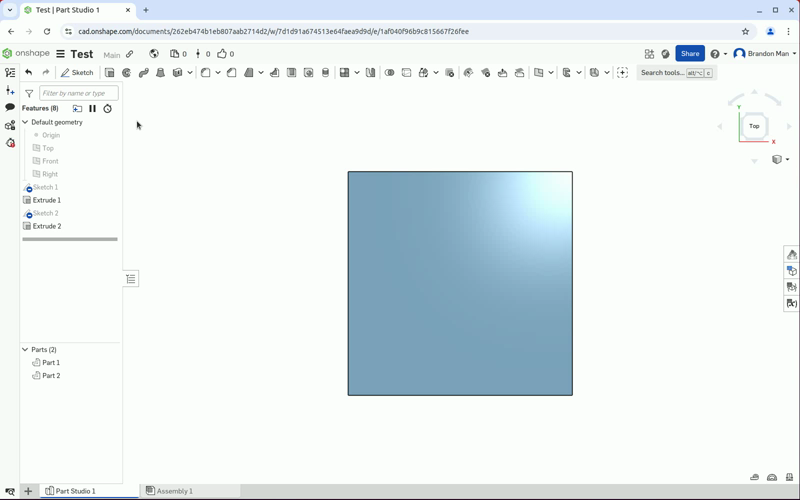
mouse_move(73, 189)
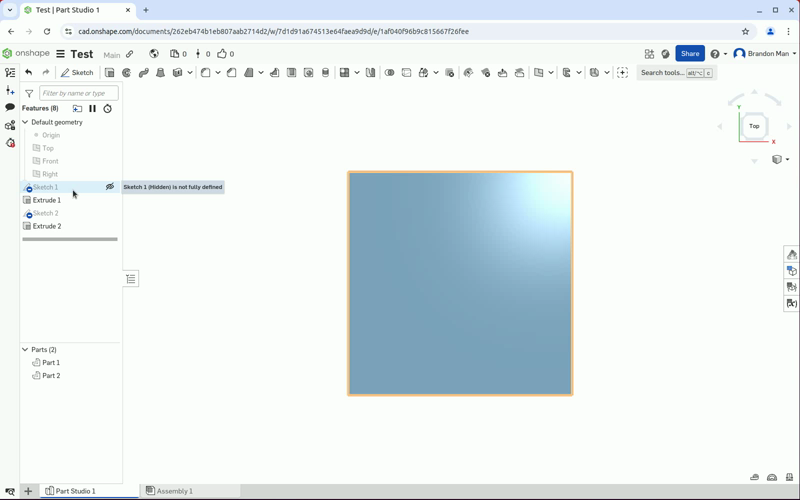
click(73, 189)
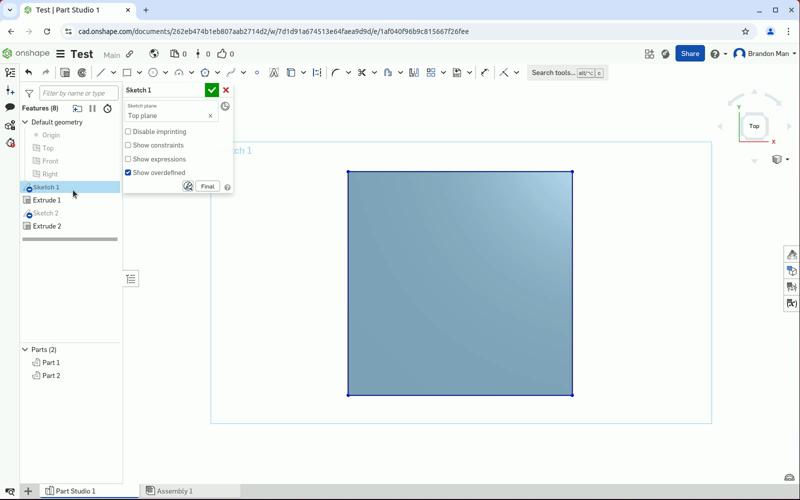
mouse_move(229, 92)
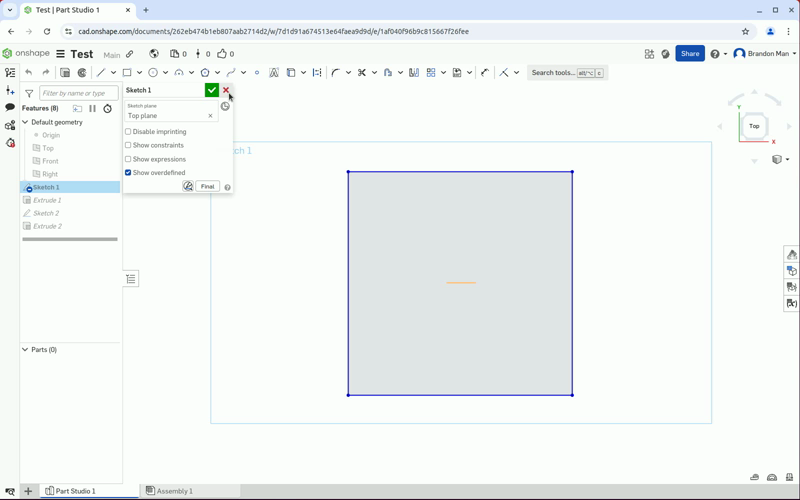
click(229, 92)
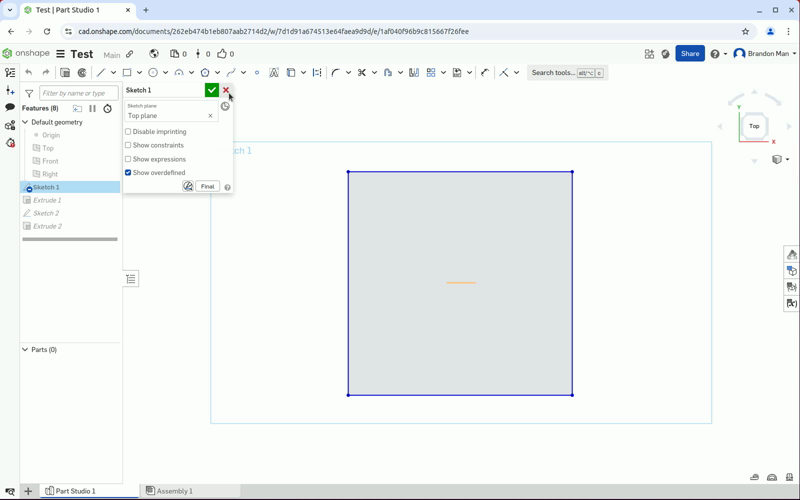
key(shift+s)
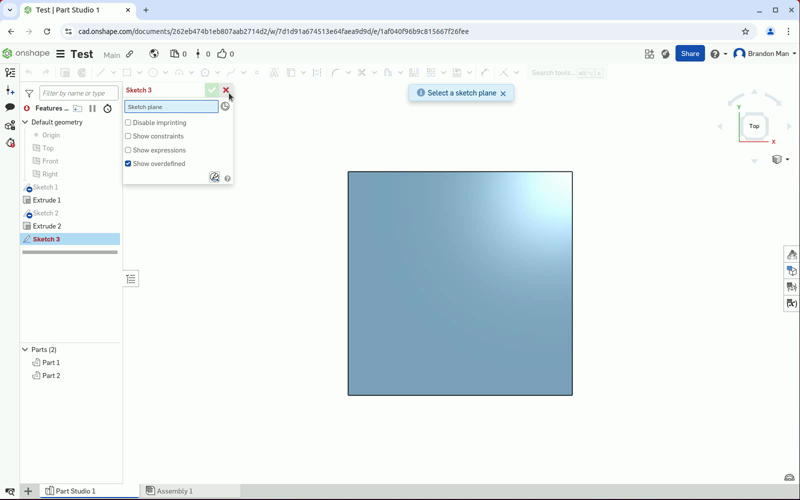
mouse_move(73, 150)
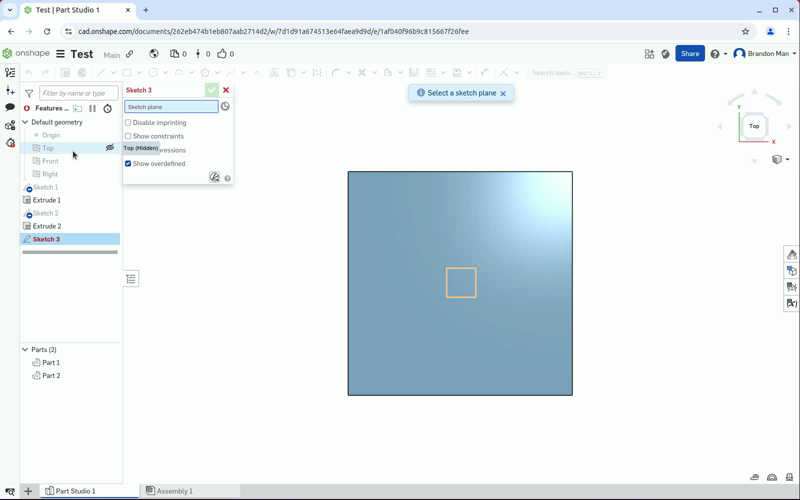
click(73, 150)
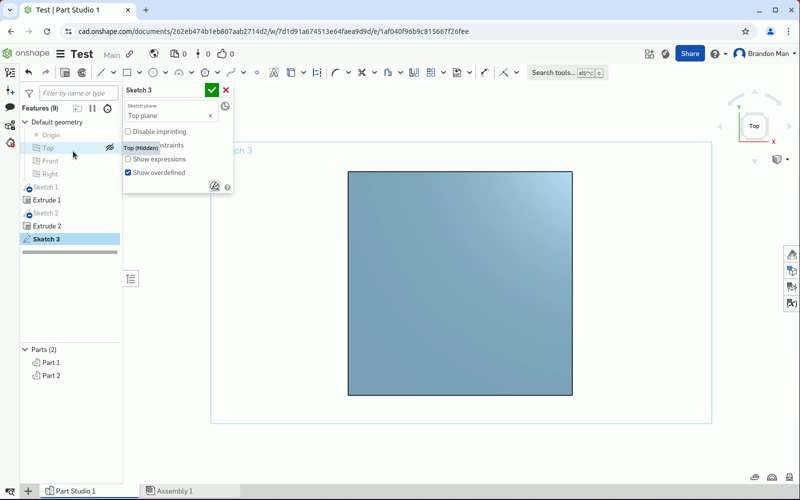
mouse_move(73, 352)
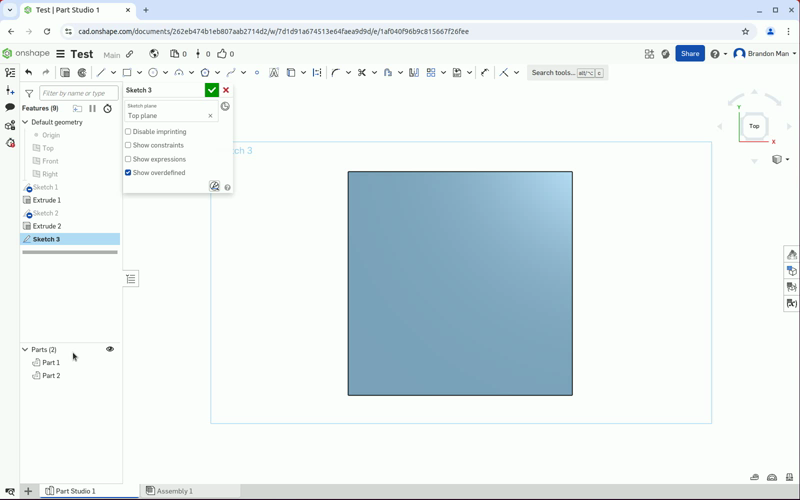
key(y)
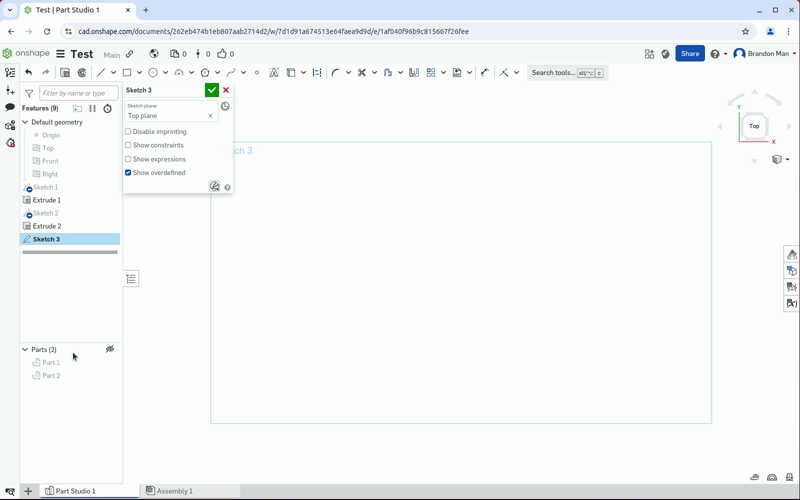
key(l)
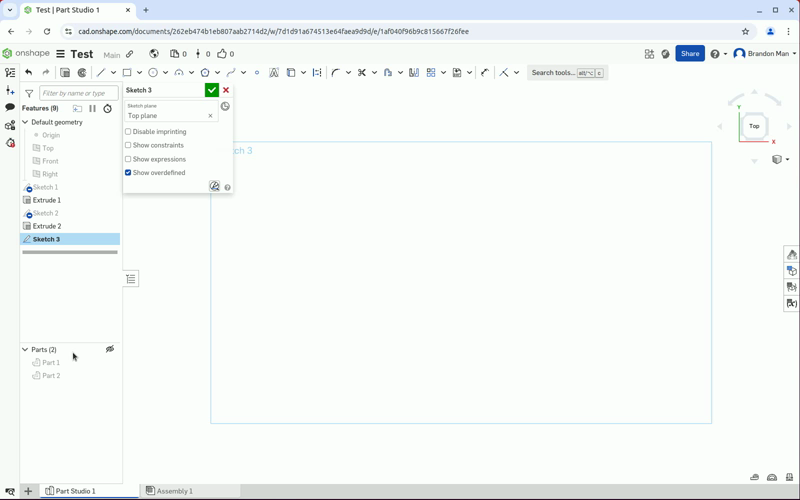
key_down(shift)
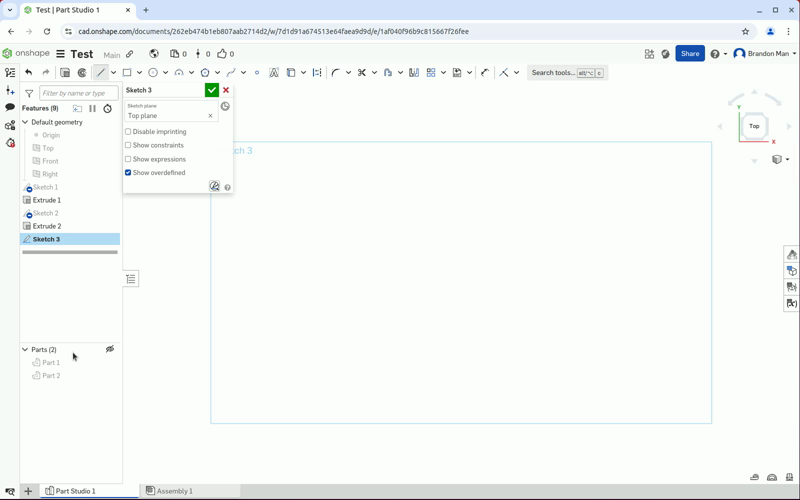
mouse_move(348, 395)
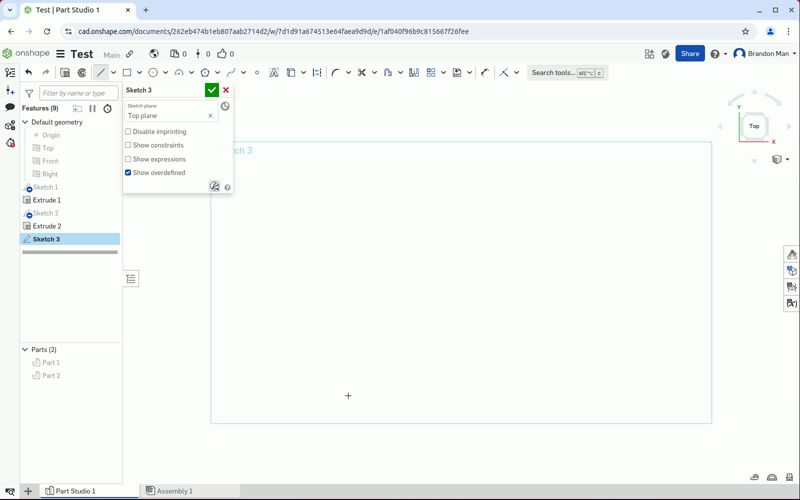
click(348, 395)
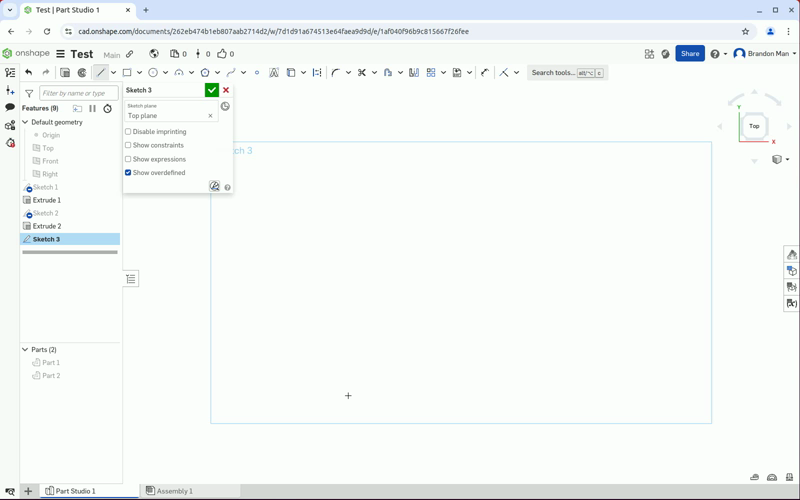
key_up(shift)
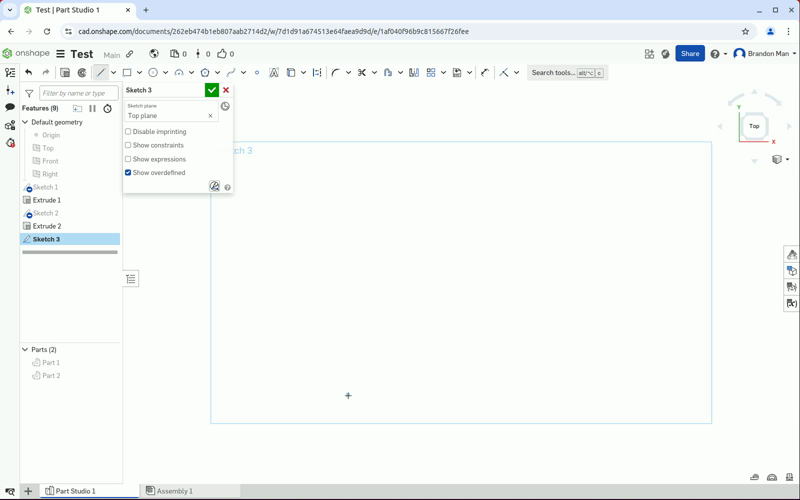
key_down(shift)
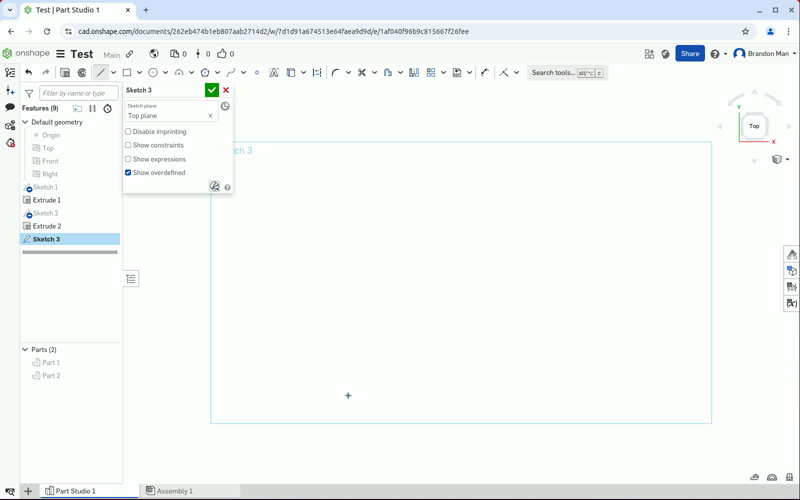
mouse_move(572, 395)
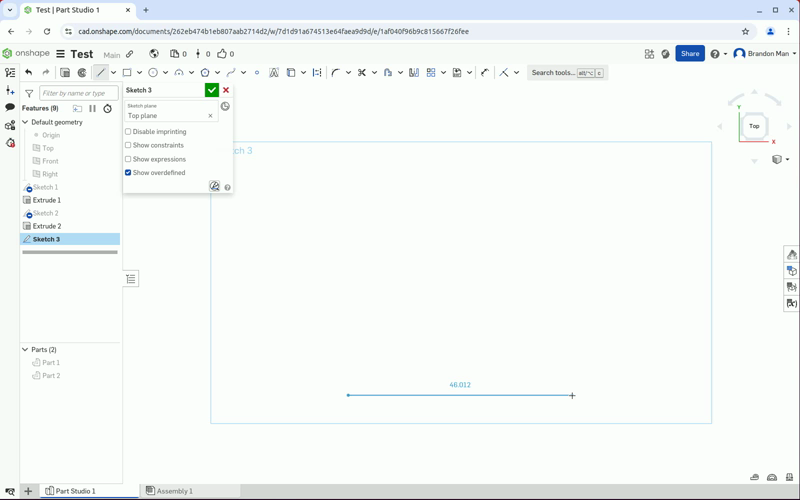
click(572, 395)
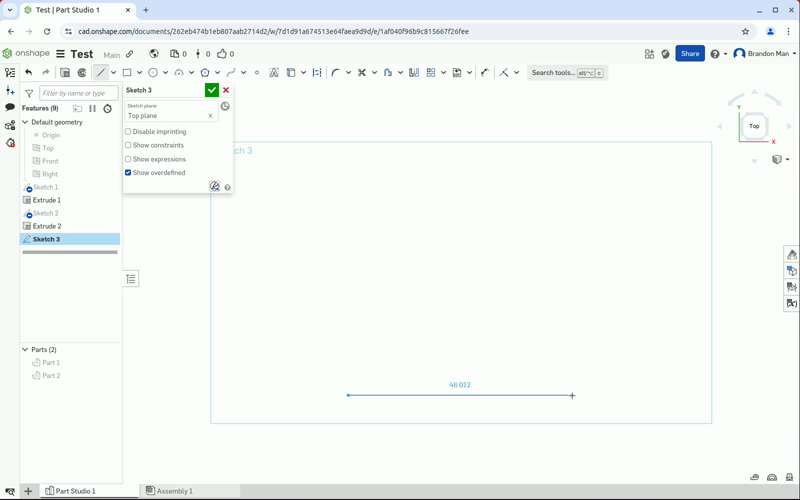
key_up(shift)
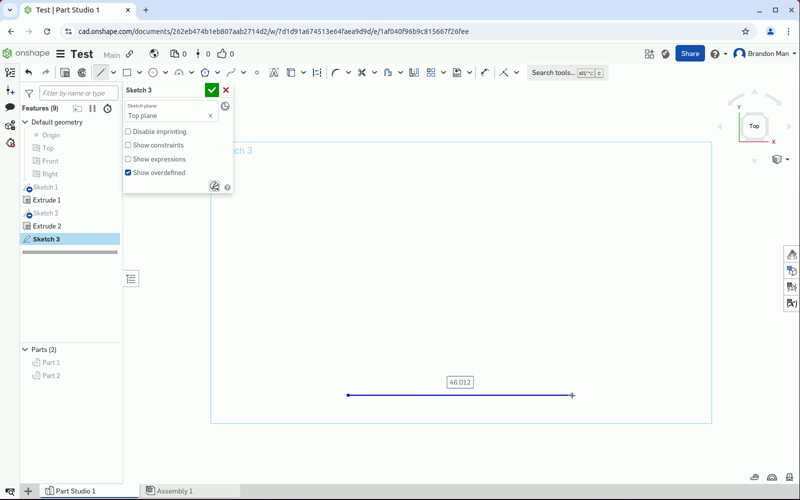
key_down(shift)
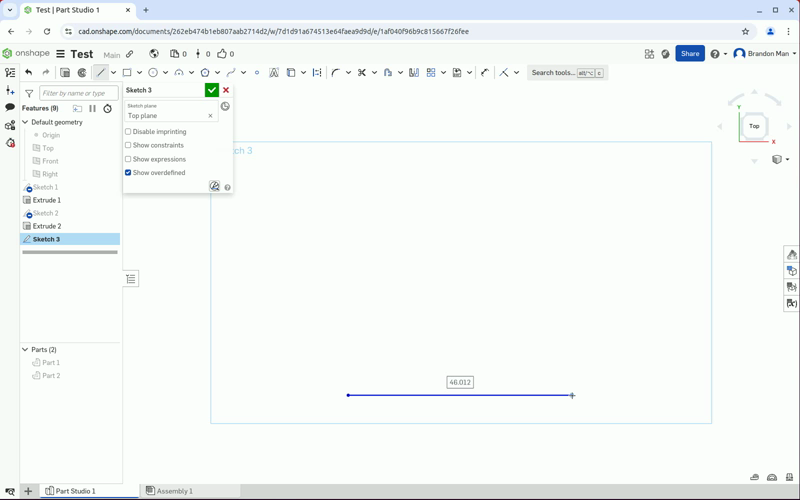
mouse_move(572, 171)
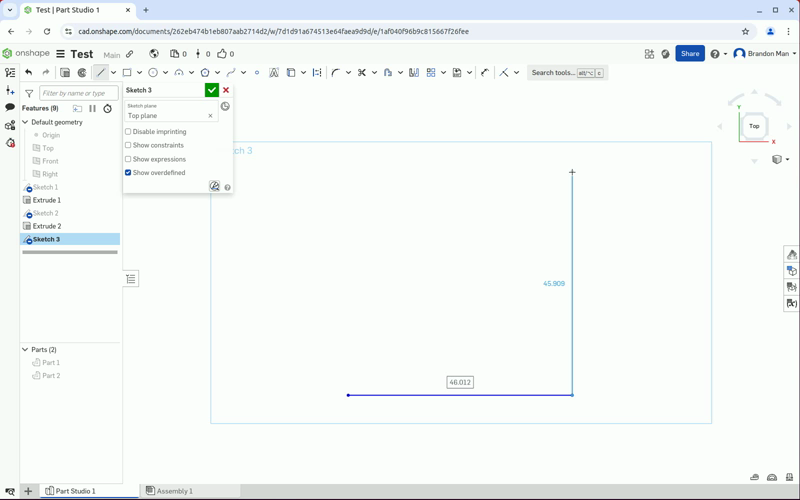
click(572, 171)
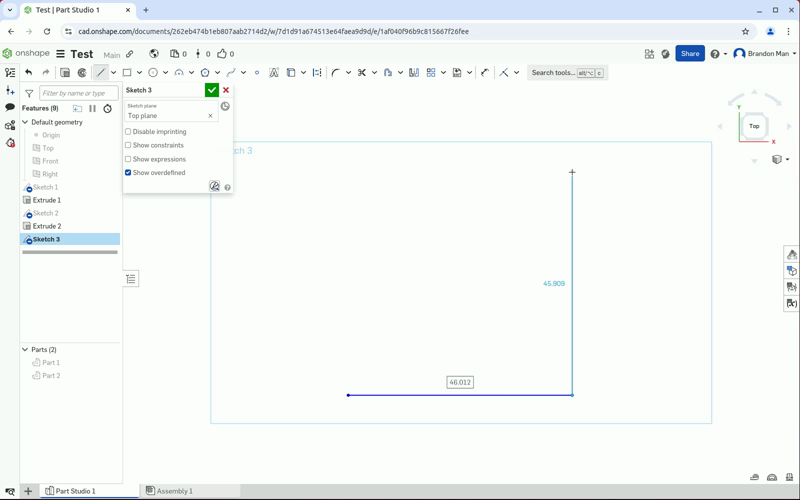
key_up(shift)
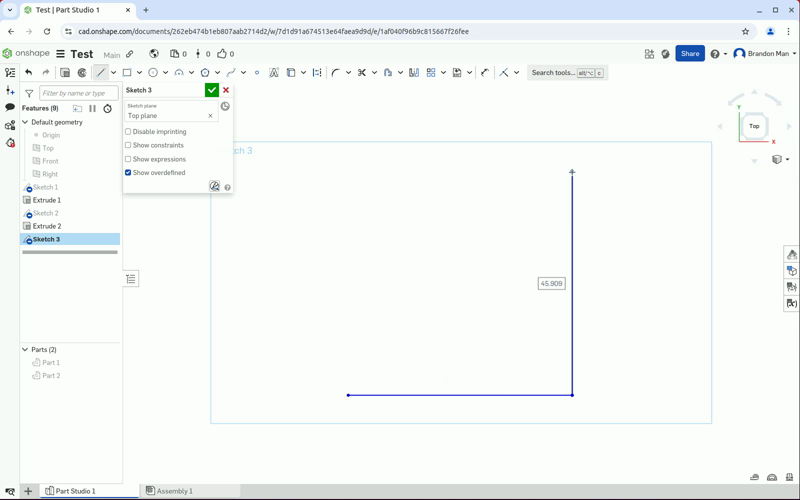
key_down(shift)
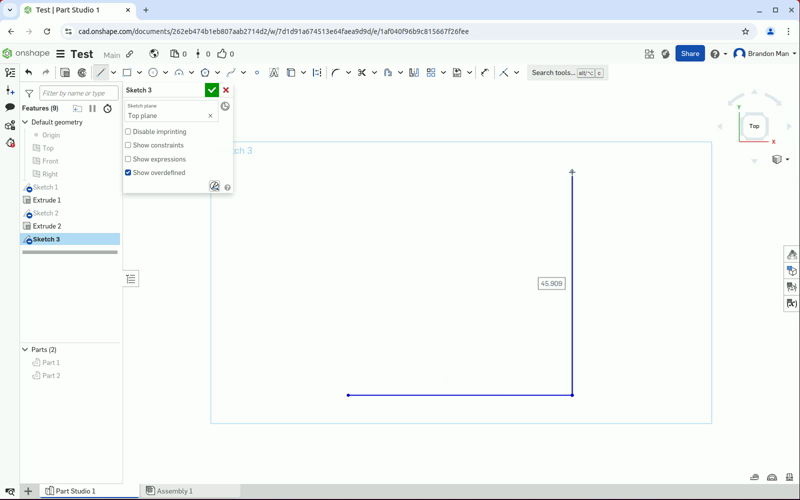
mouse_move(348, 171)
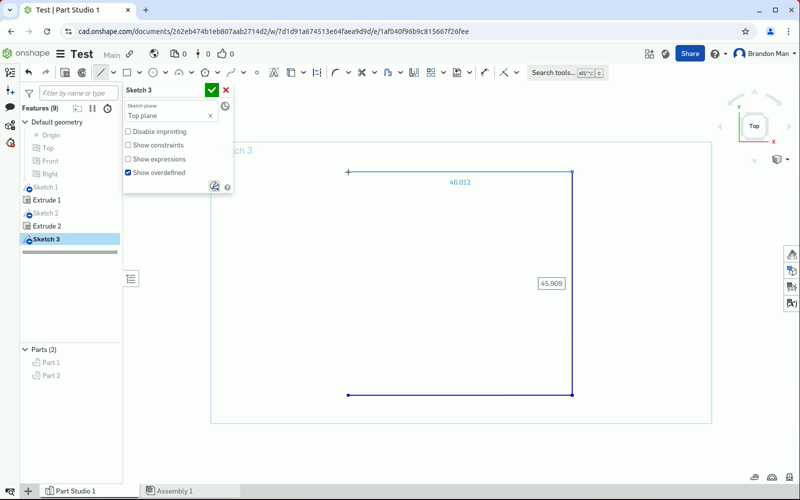
click(348, 171)
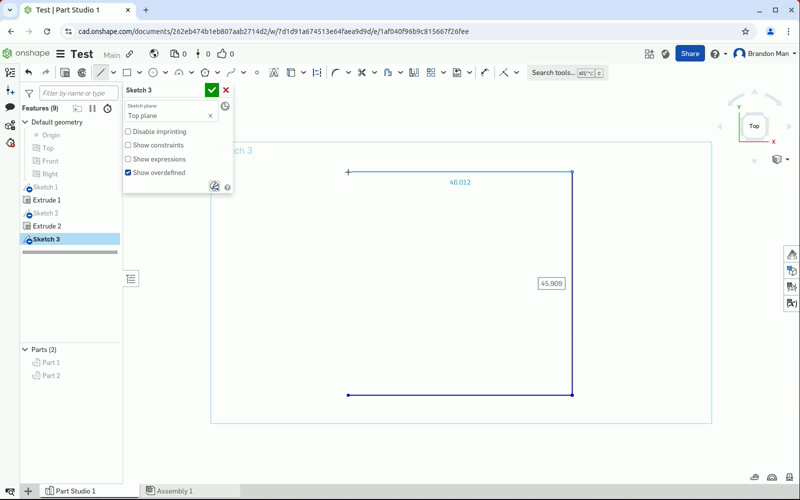
key_up(shift)
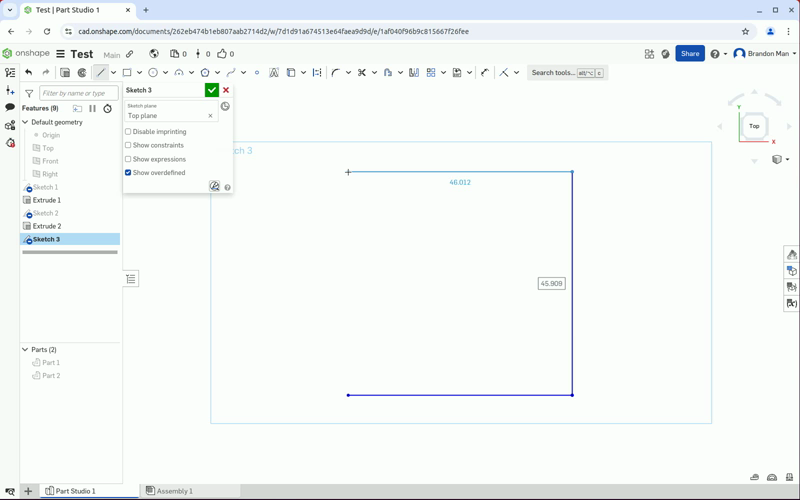
key_down(shift)
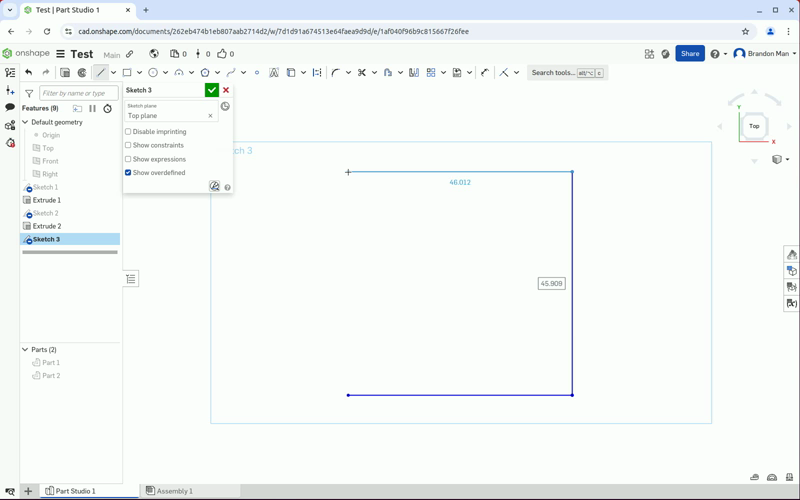
mouse_move(348, 395)
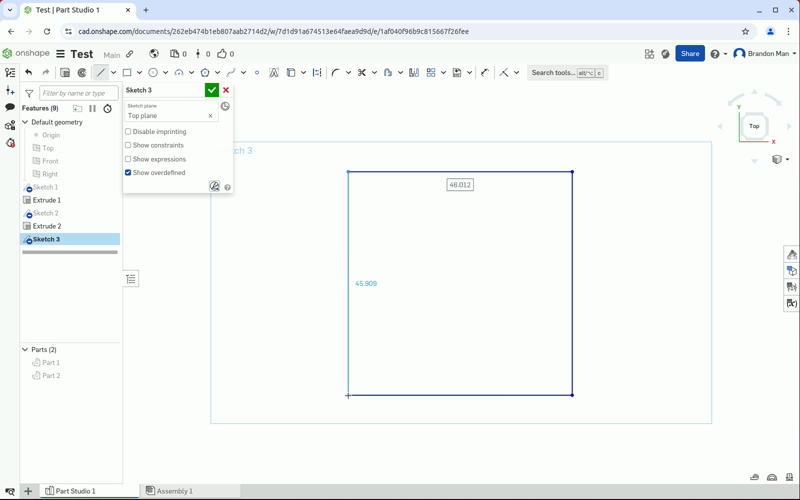
key_up(shift)
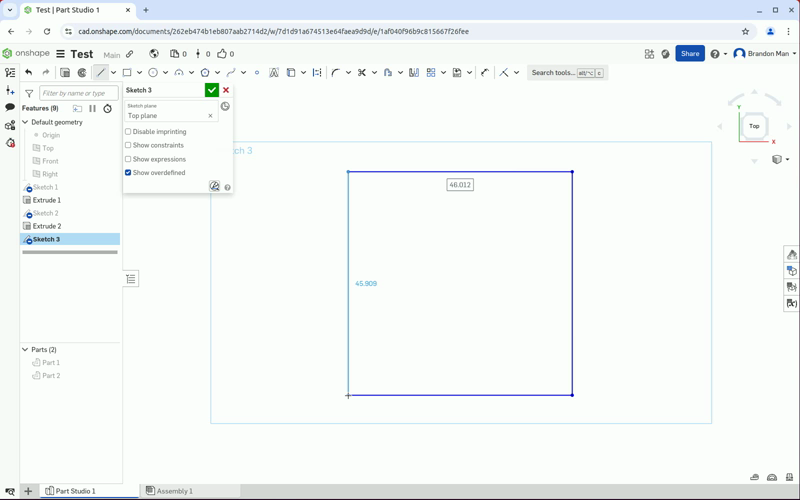
click(348, 395)
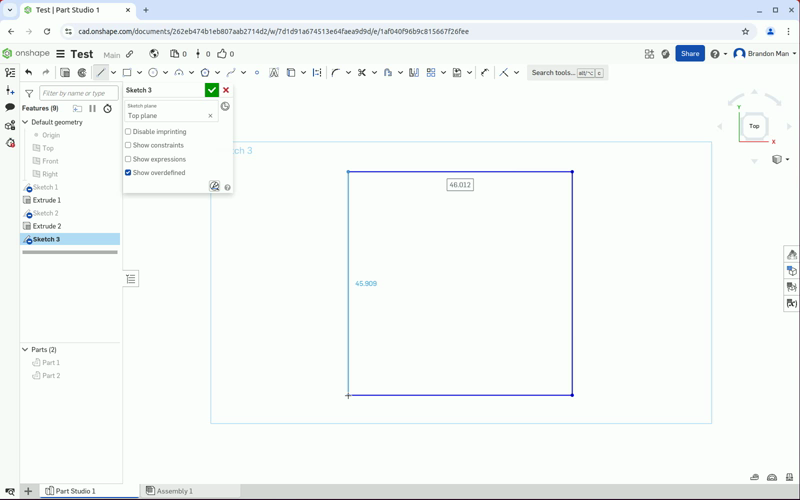
key(esc)
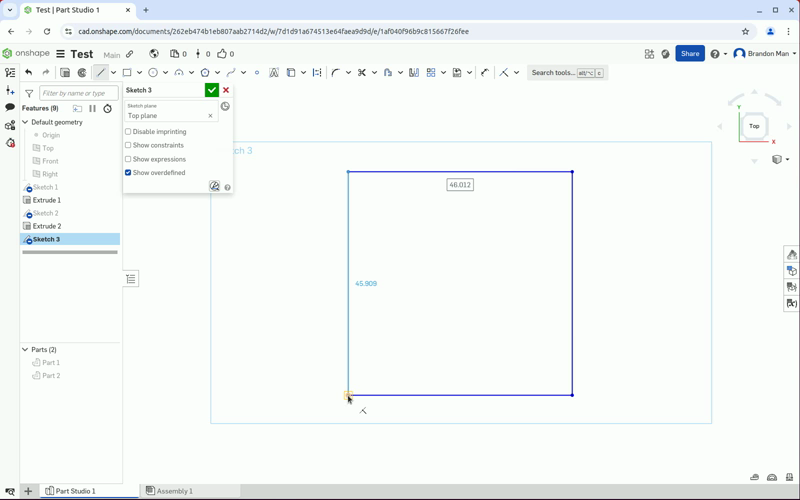
mouse_move(515, 225)
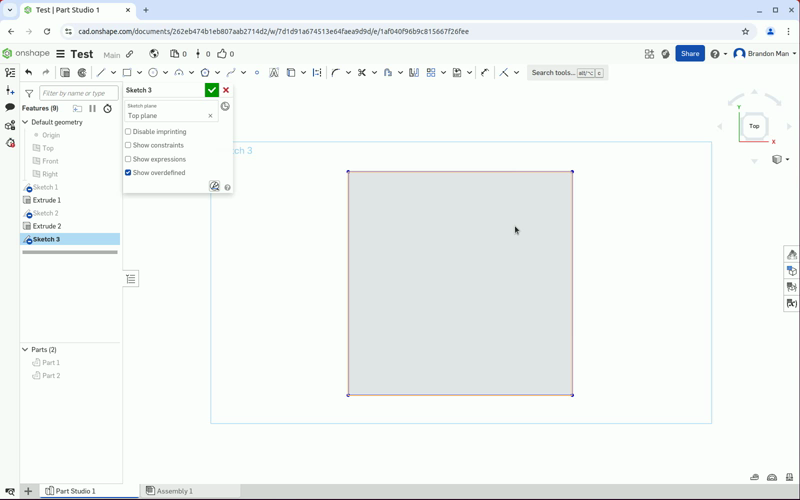
click(515, 225)
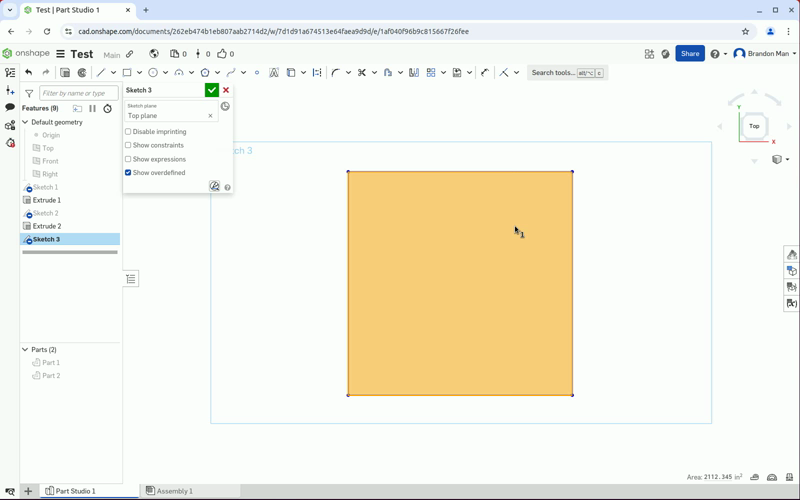
mouse_move(73, 352)
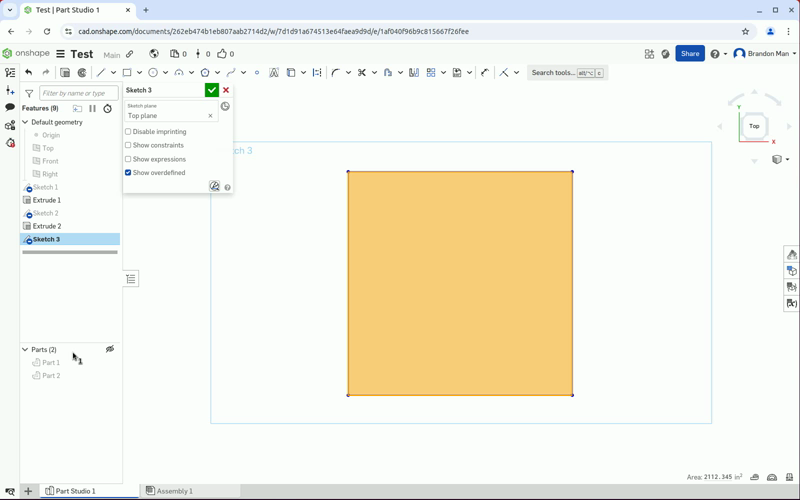
key(shift+y)
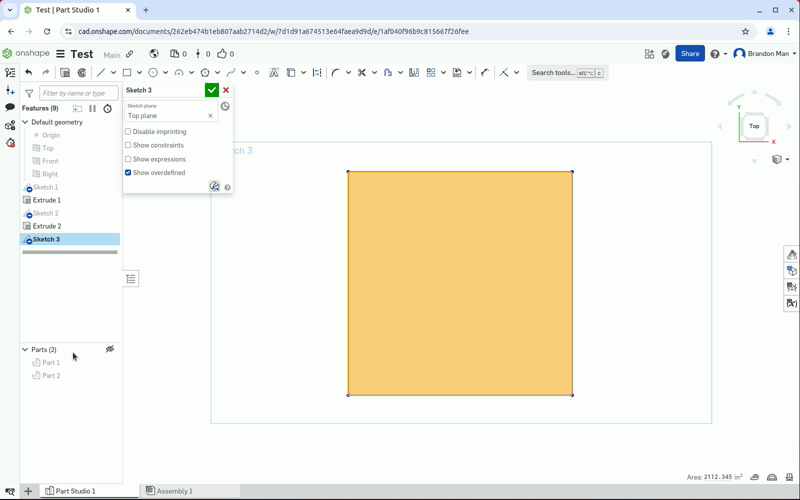
key(shift+e)
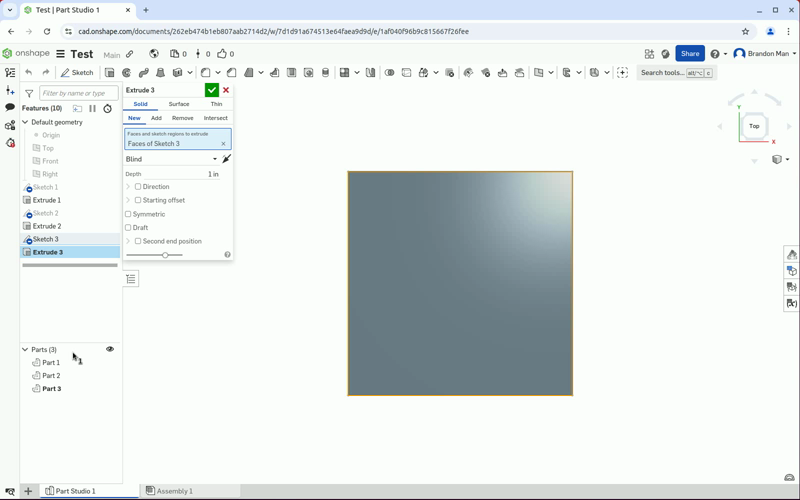
mouse_move(143, 106)
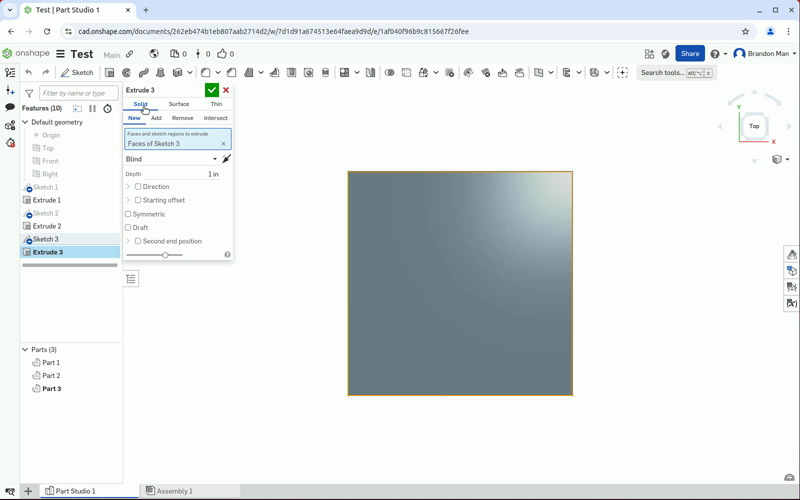
click(143, 106)
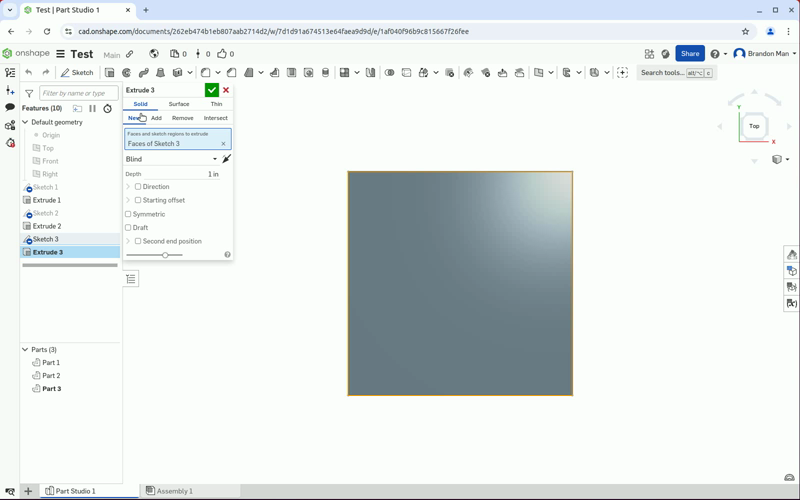
mouse_move(137, 120)
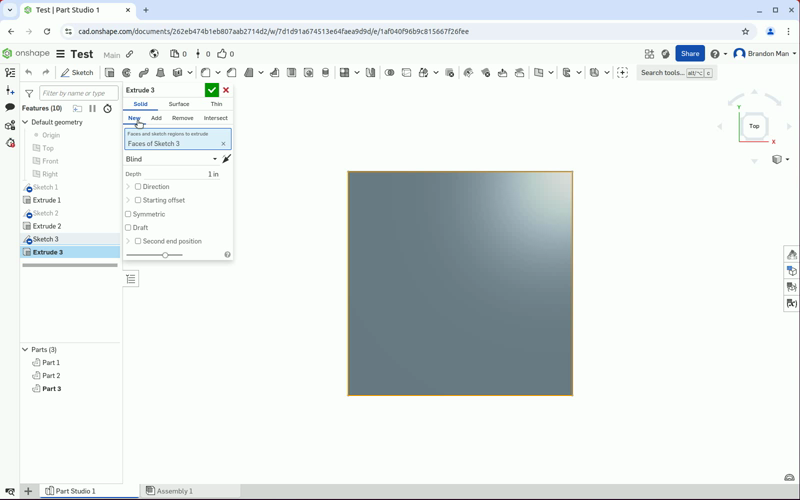
click(137, 120)
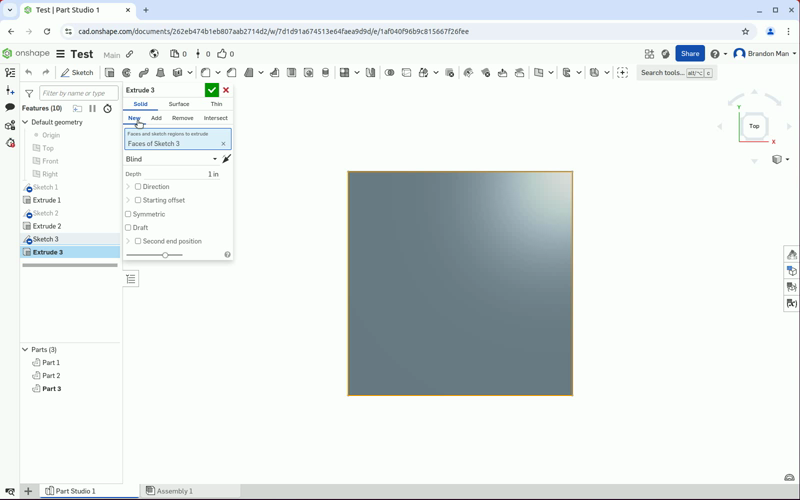
key(tab, 4)
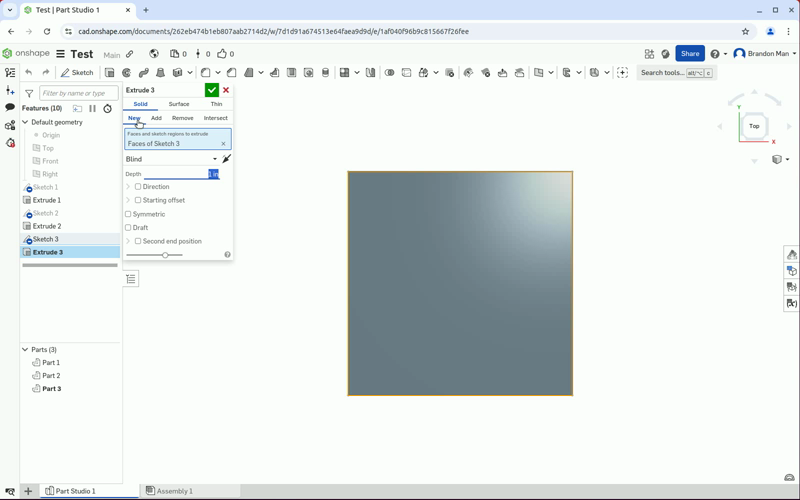
text(4.574)
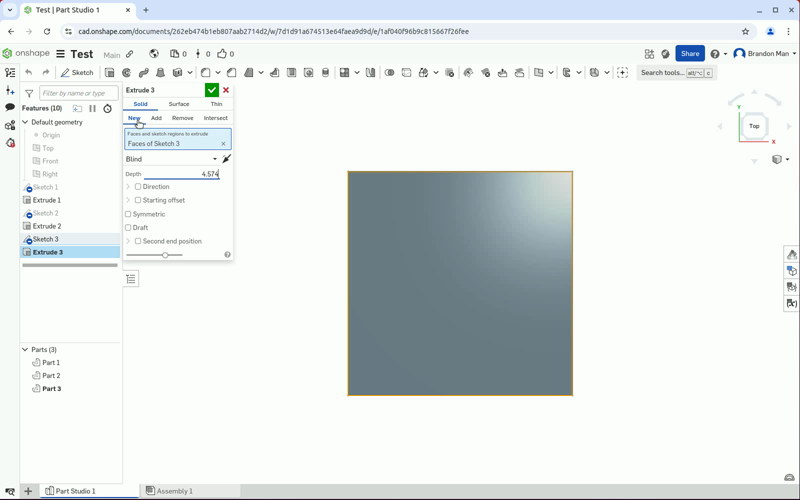
key(enter)
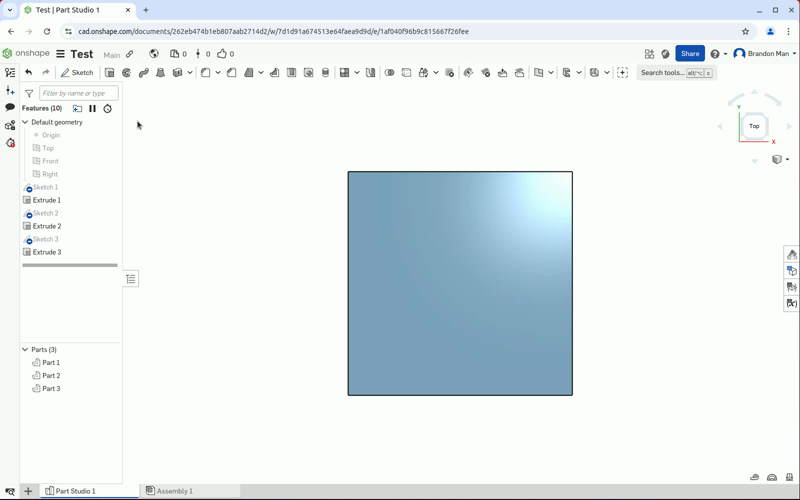
key(shift+h)
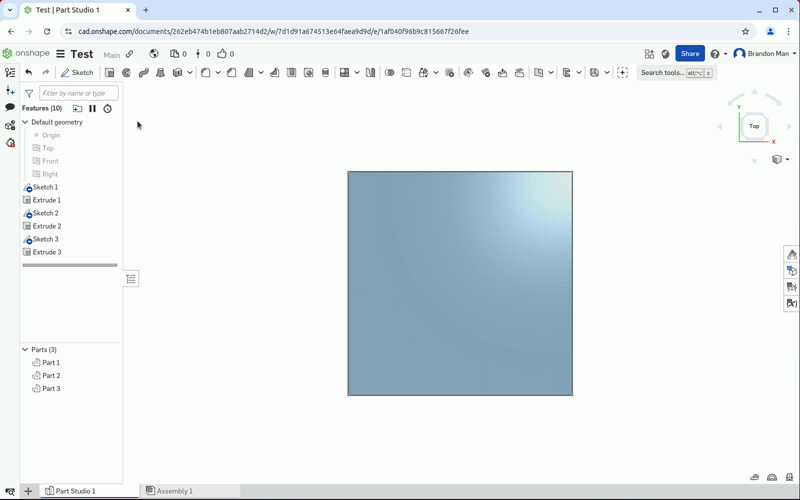
key(shift+h)
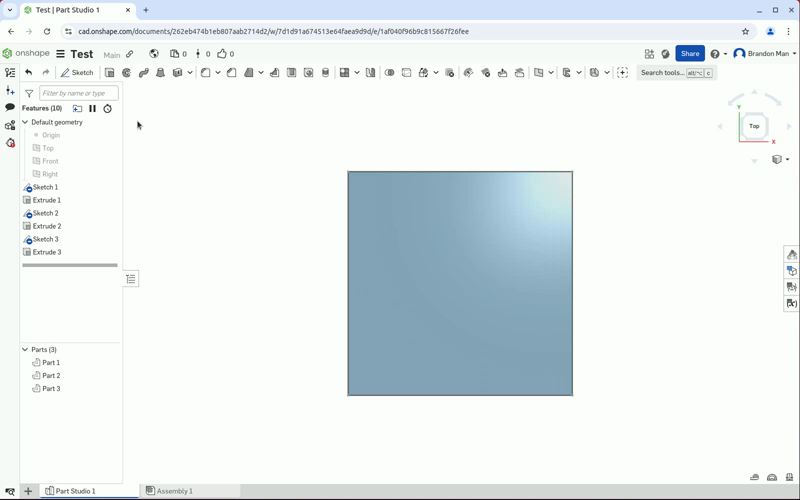
key(shift+7)
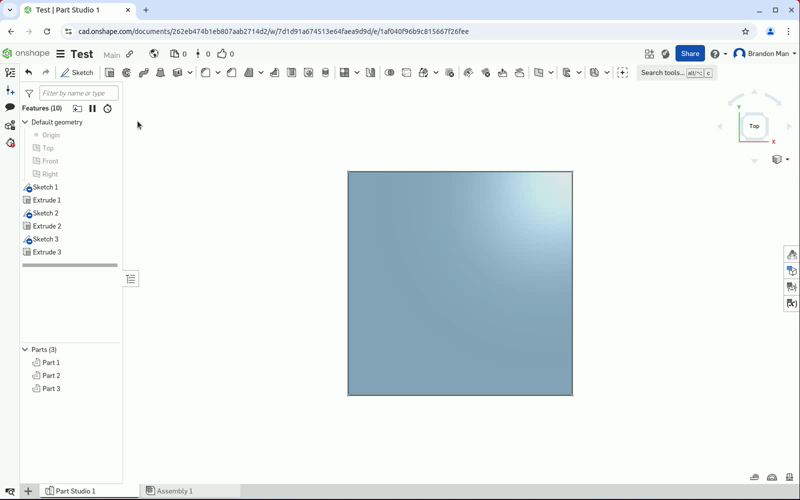
key(up, 3)
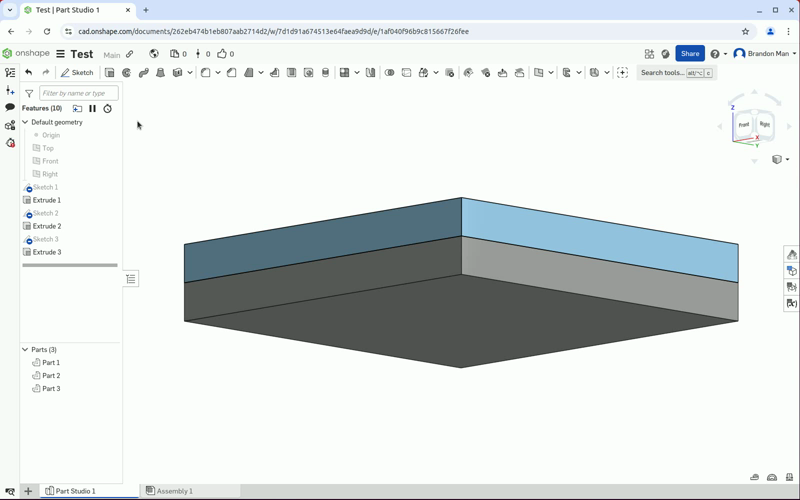
key(left, 3)
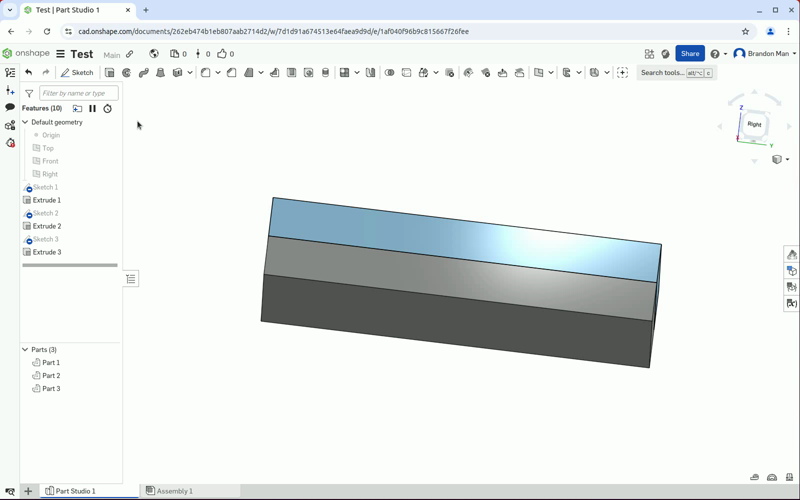
key(right, 3)
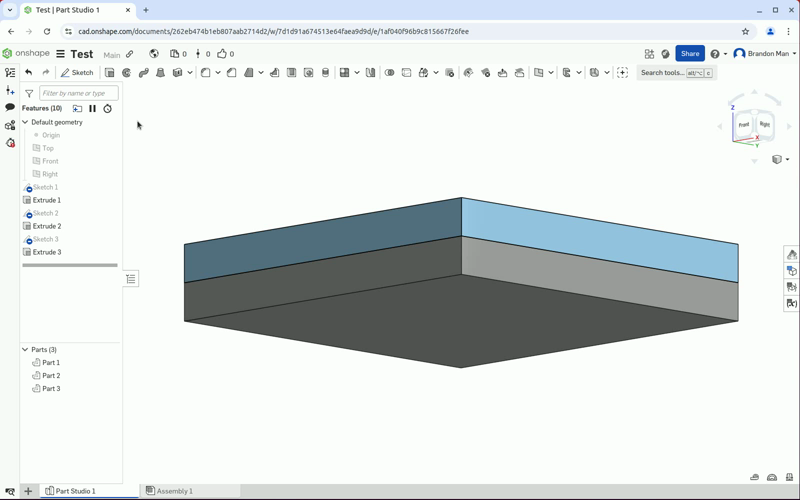
key(down, 3)
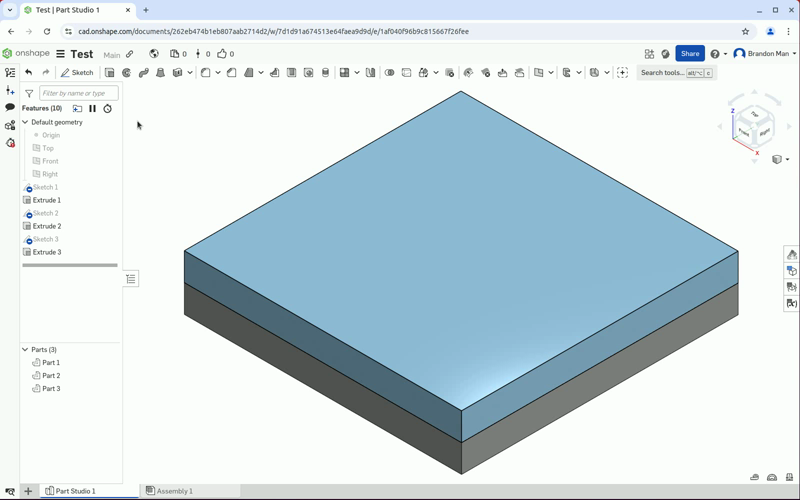
mouse_move(73, 189)
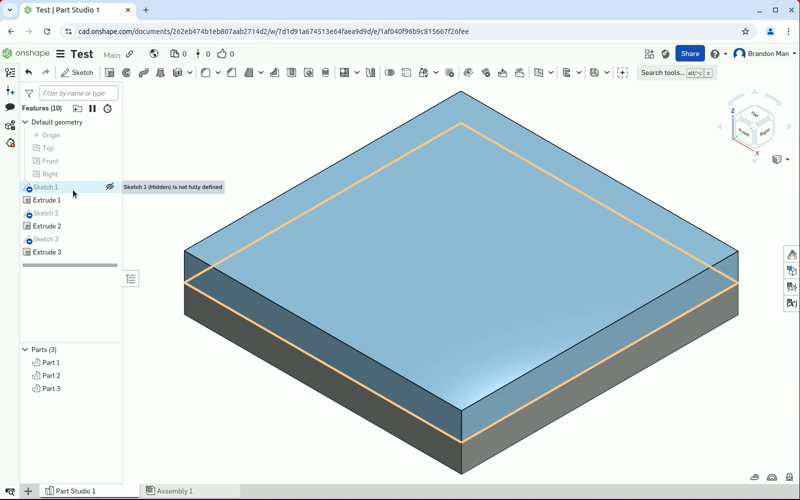
click(73, 189)